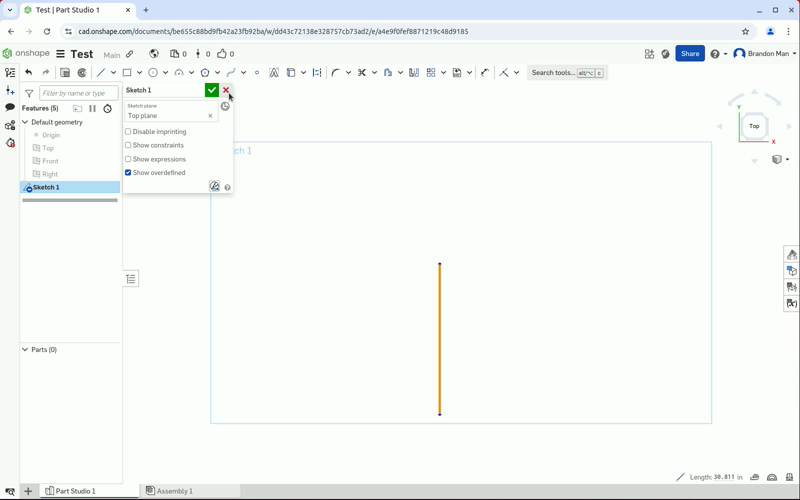
key(shift+h)
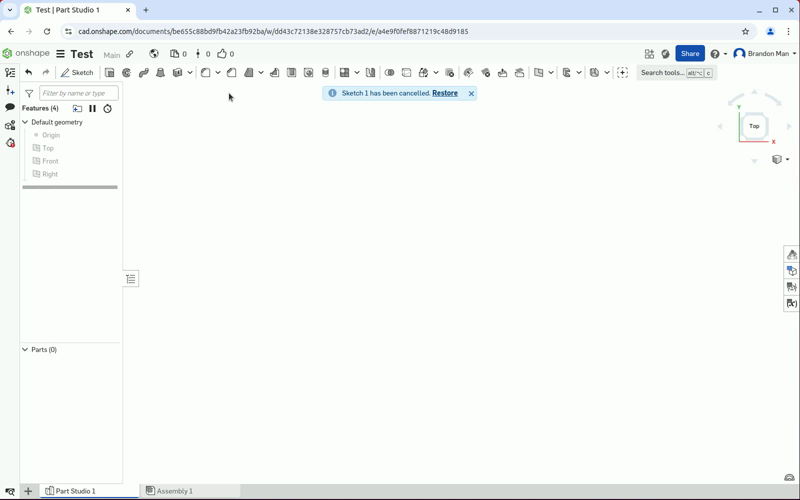
mouse_move(73, 352)
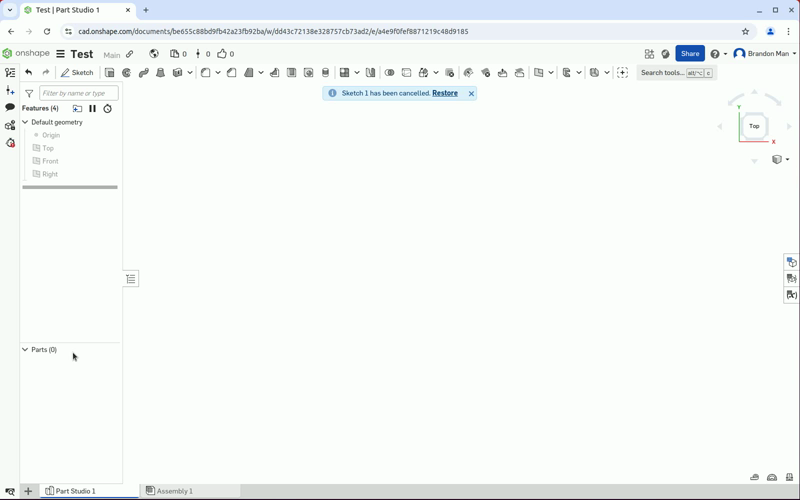
key(y)
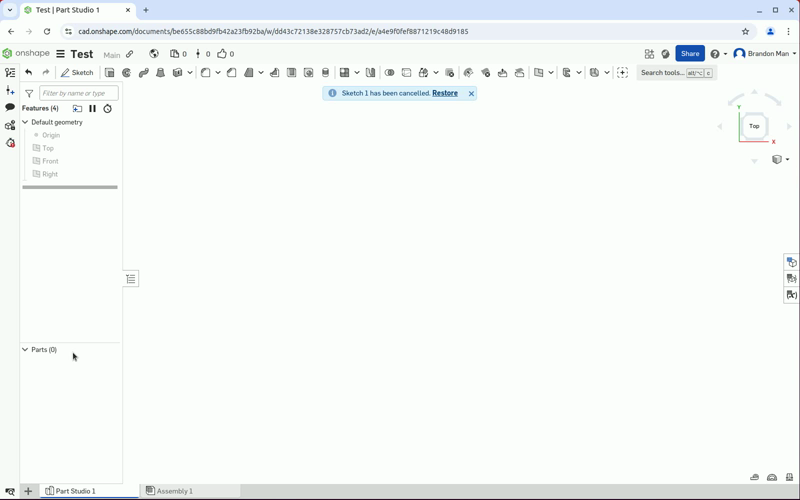
key(shift+p)
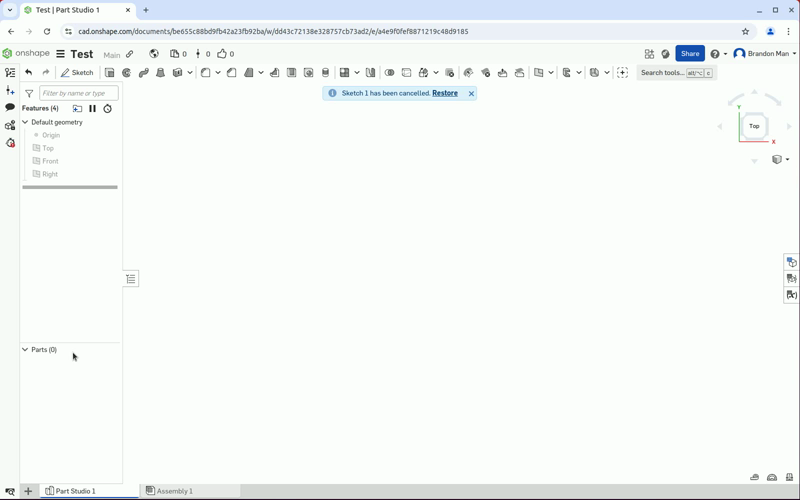
key(space)
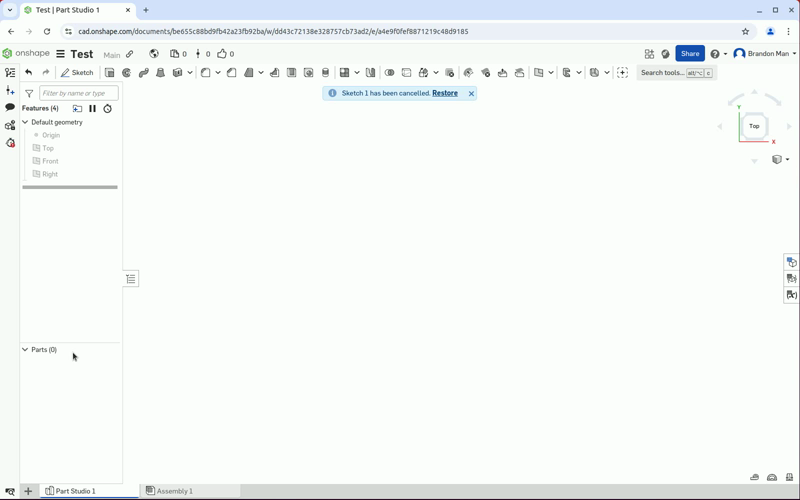
key_down(shift)
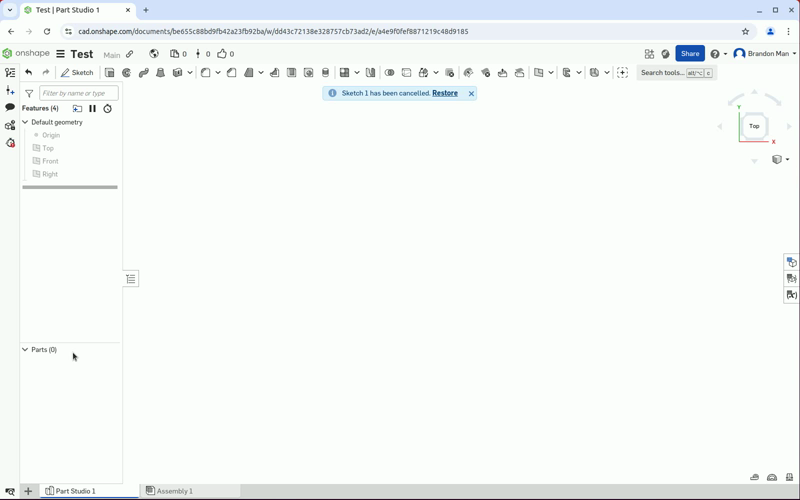
key(up)
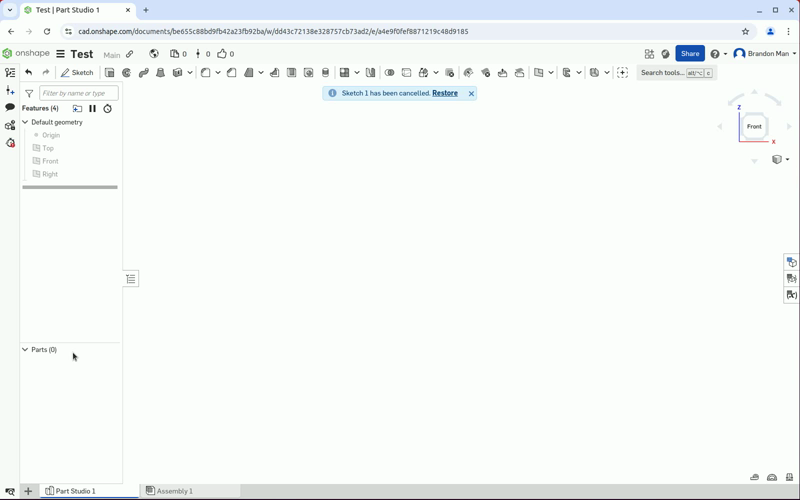
key_up(shift)
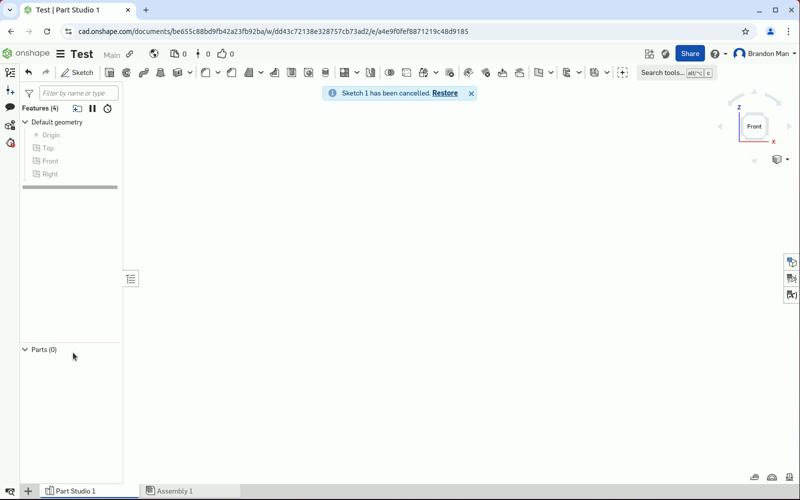
mouse_move(73, 352)
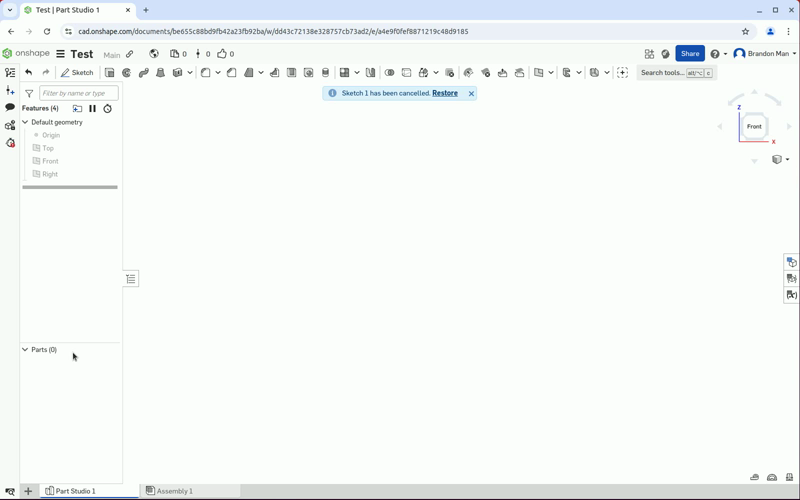
key(shift+y)
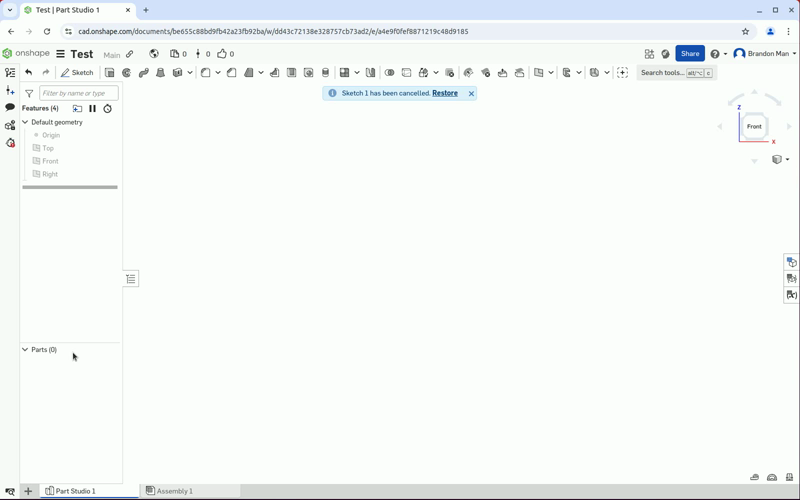
key(shift+s)
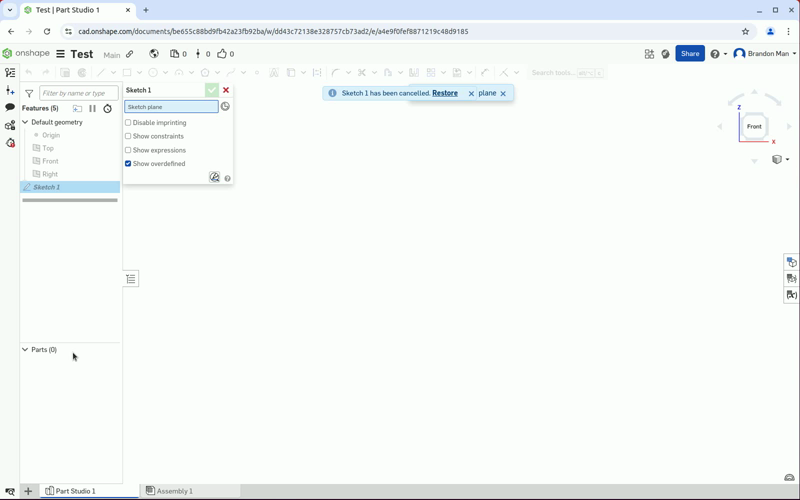
mouse_move(73, 163)
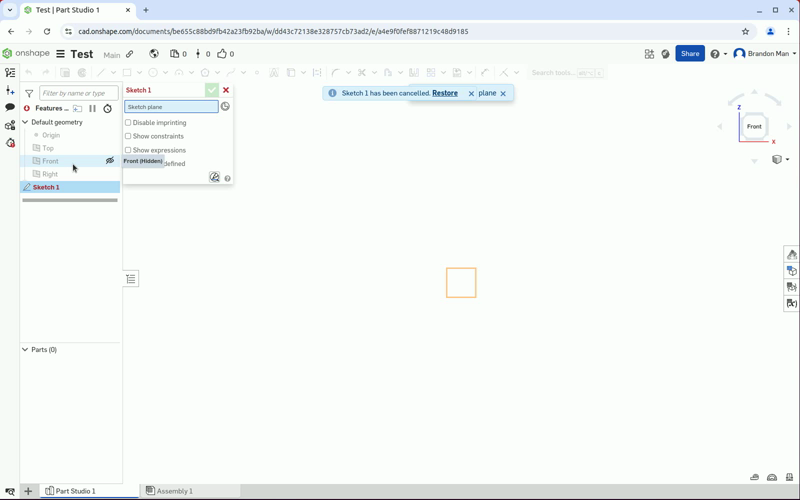
click(73, 163)
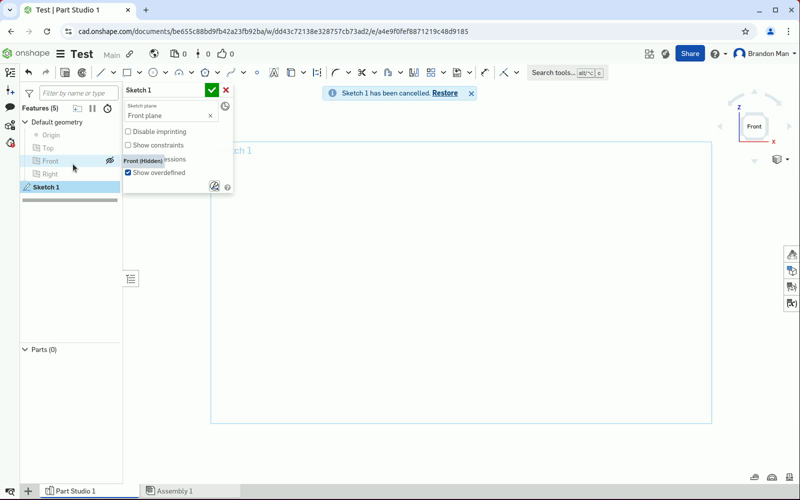
mouse_move(73, 352)
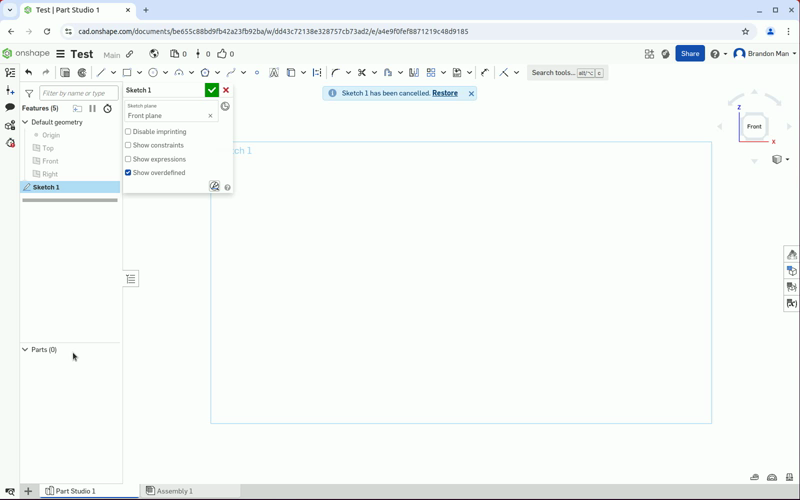
key(y)
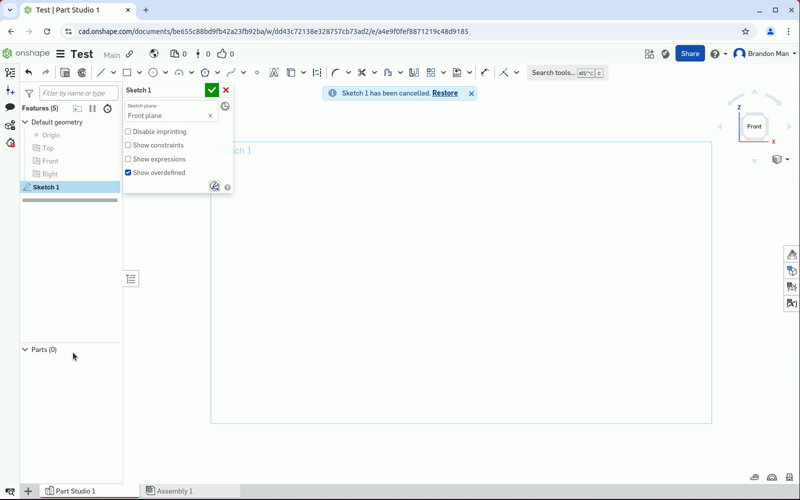
key(l)
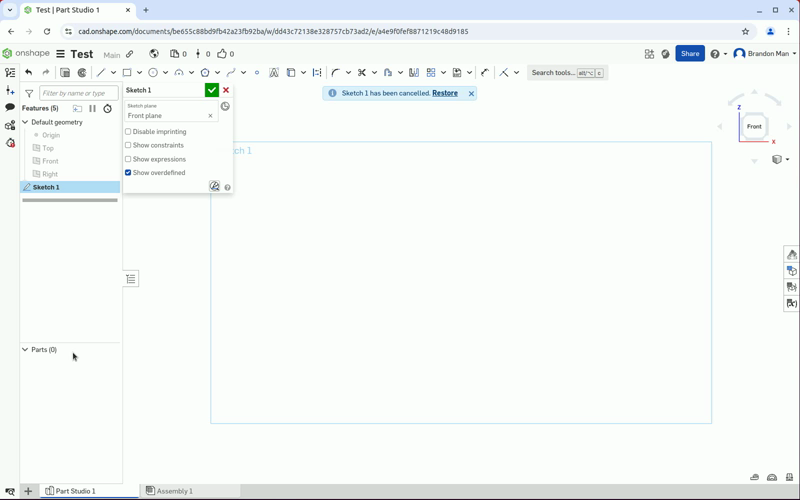
key_down(shift)
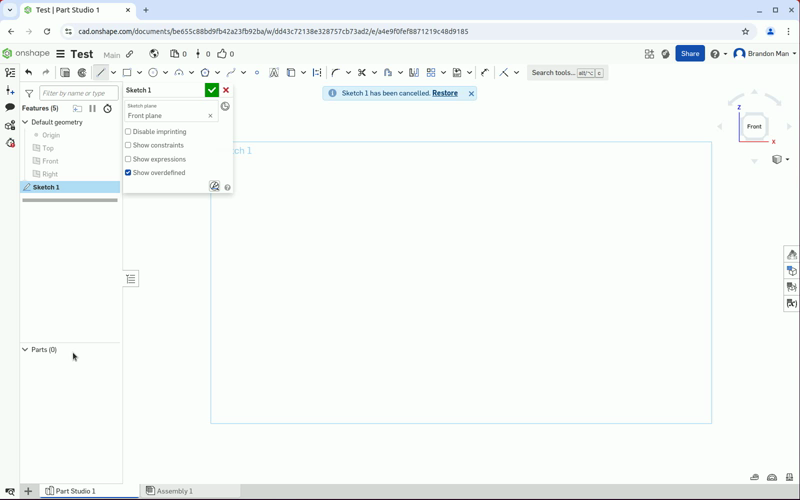
mouse_move(348, 325)
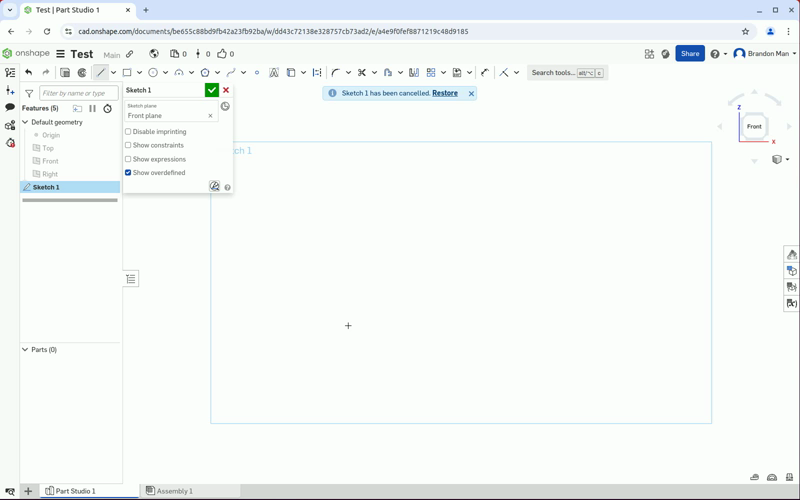
click(348, 325)
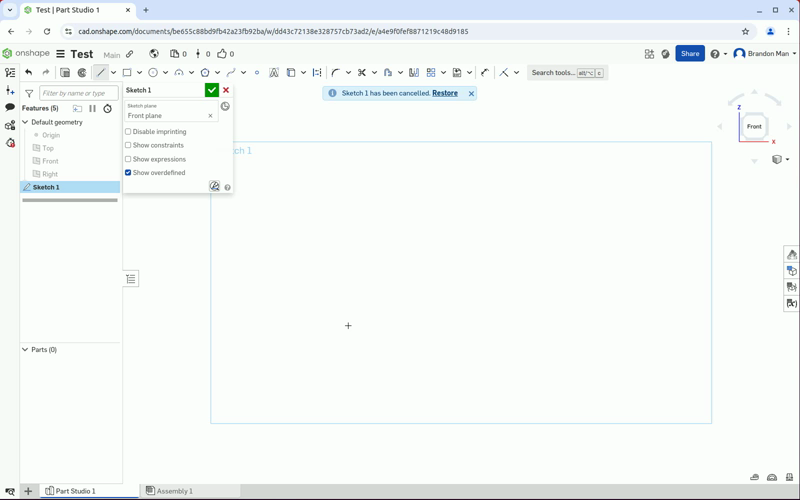
key_up(shift)
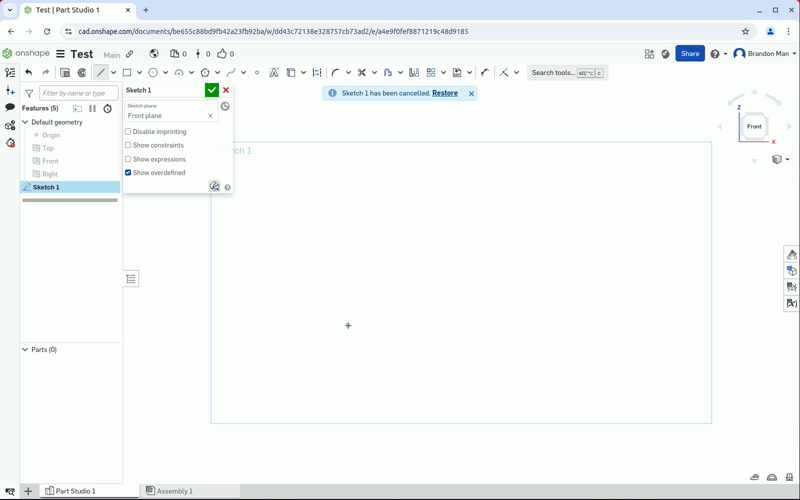
key_down(shift)
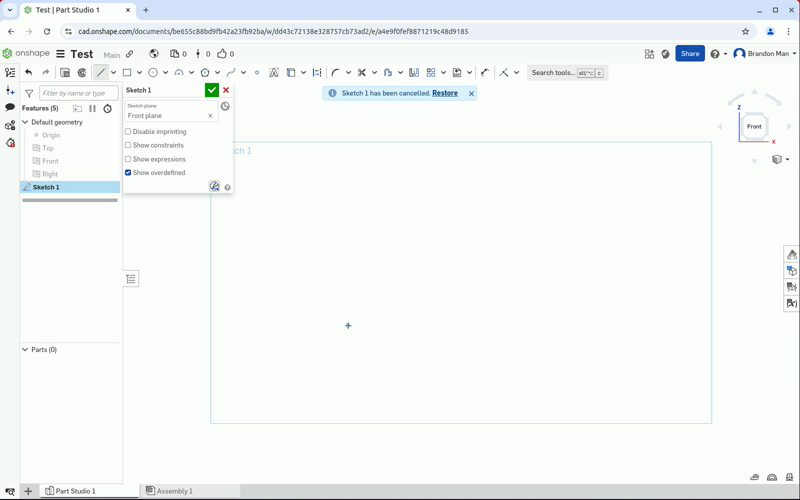
mouse_move(543, 325)
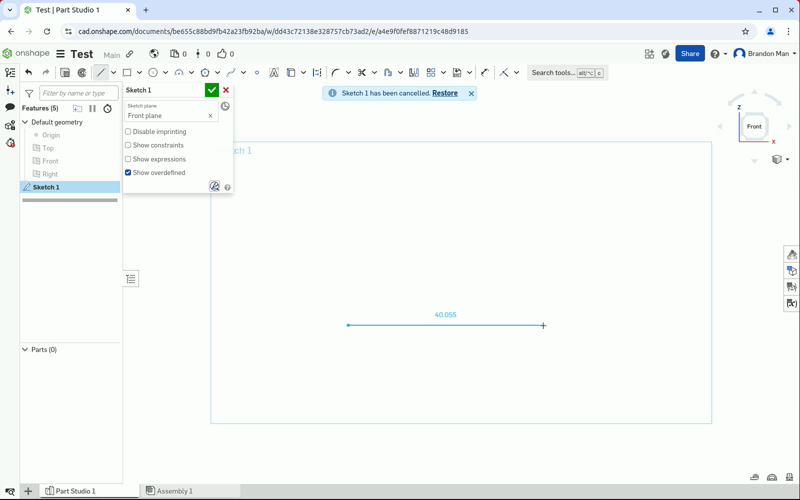
click(543, 325)
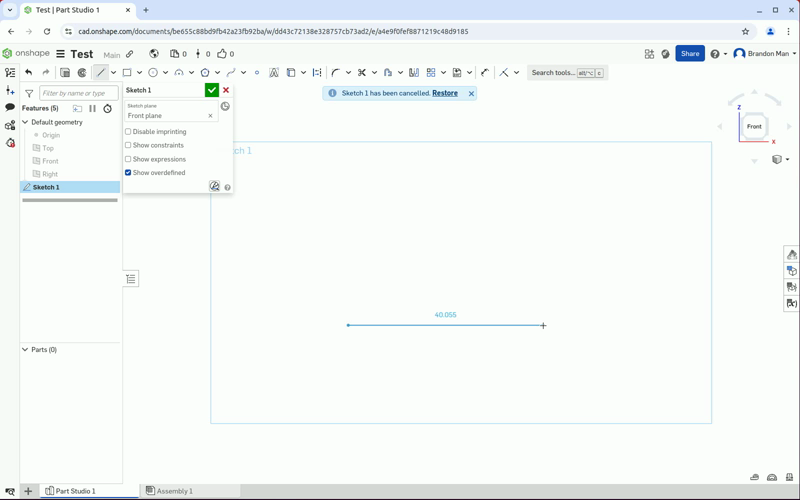
key_up(shift)
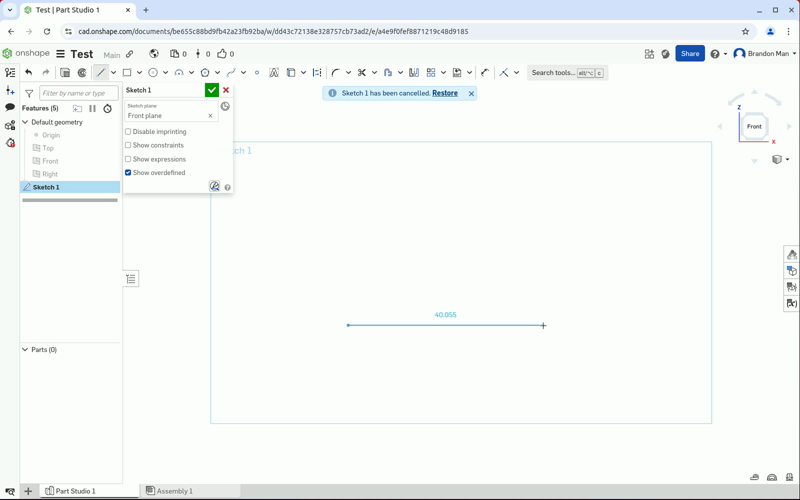
key_down(shift)
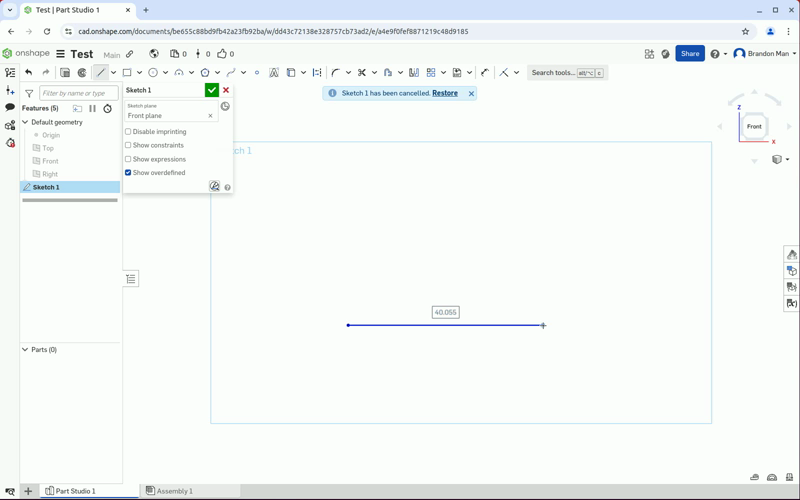
mouse_move(543, 210)
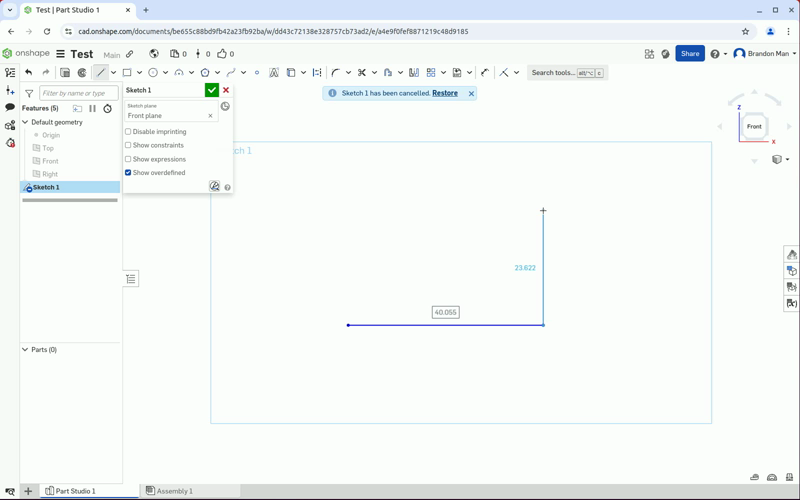
click(543, 210)
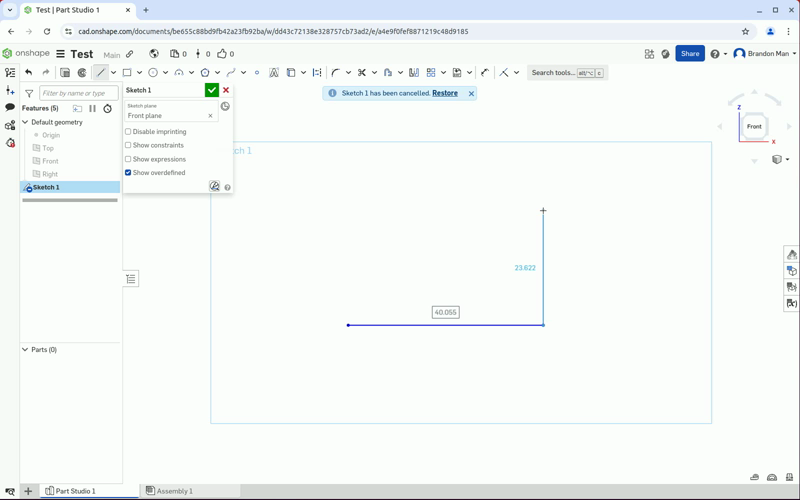
key_up(shift)
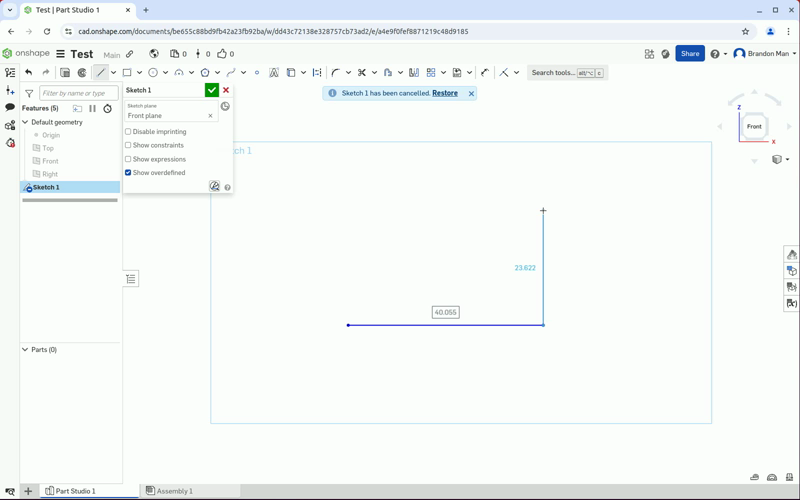
key_down(shift)
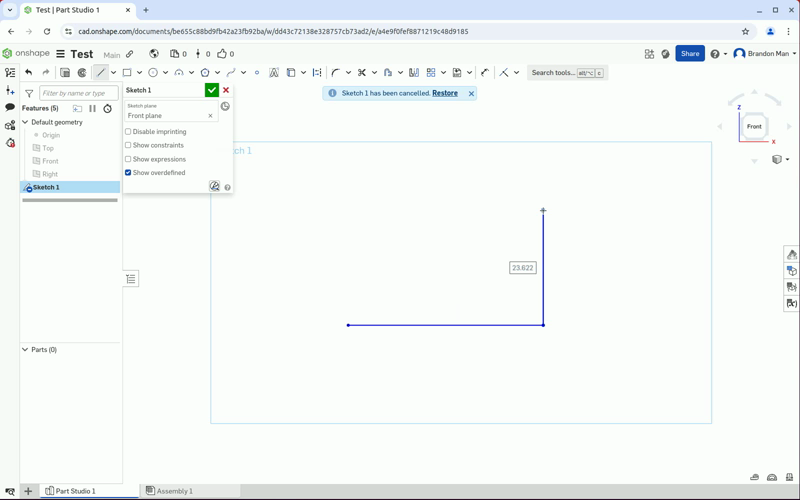
mouse_move(348, 210)
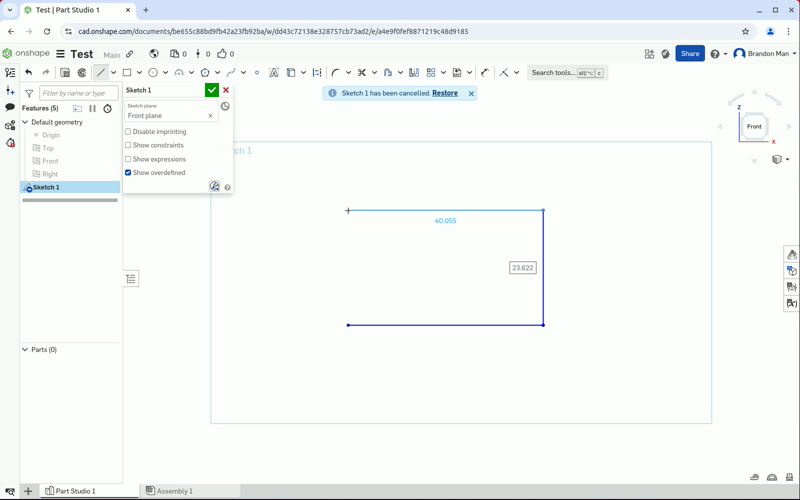
click(348, 210)
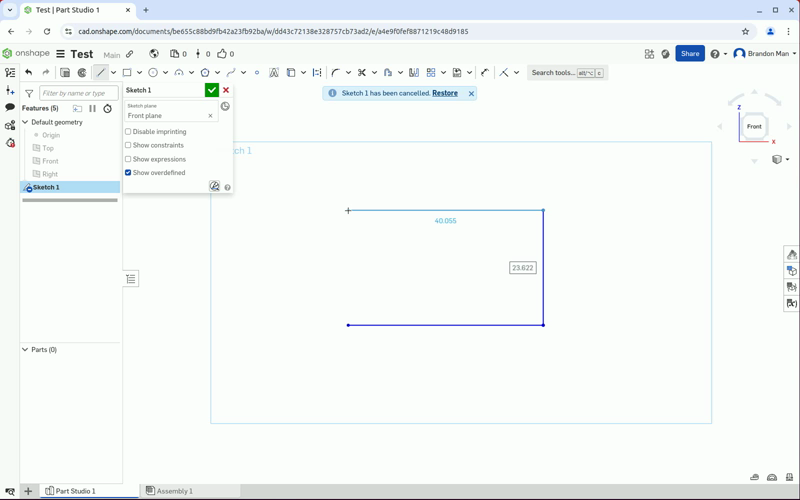
key_up(shift)
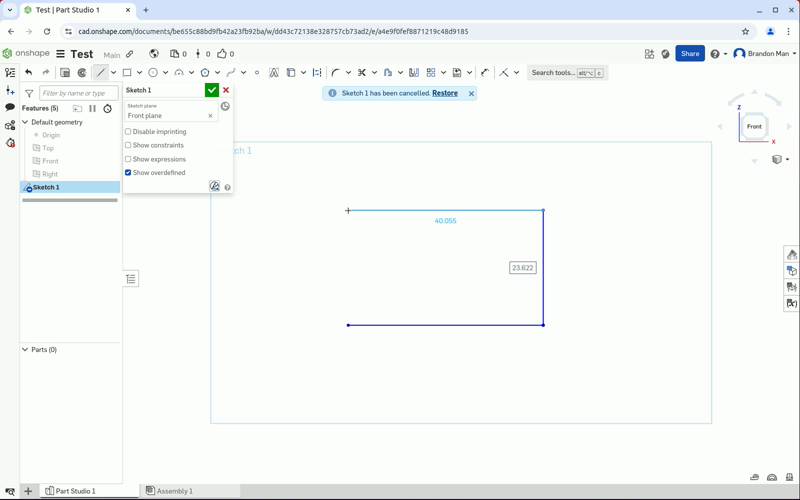
key_down(shift)
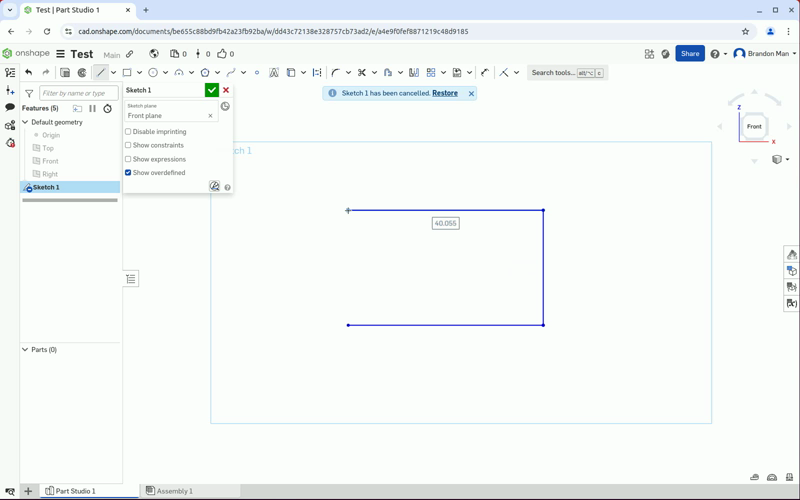
mouse_move(348, 325)
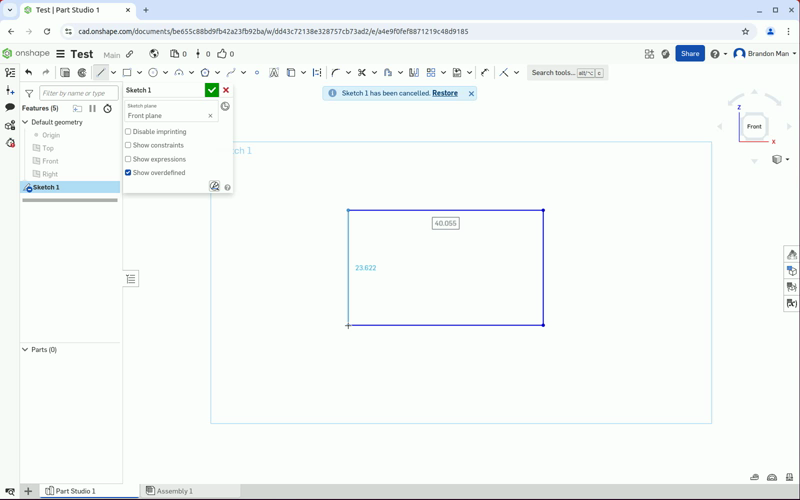
key_up(shift)
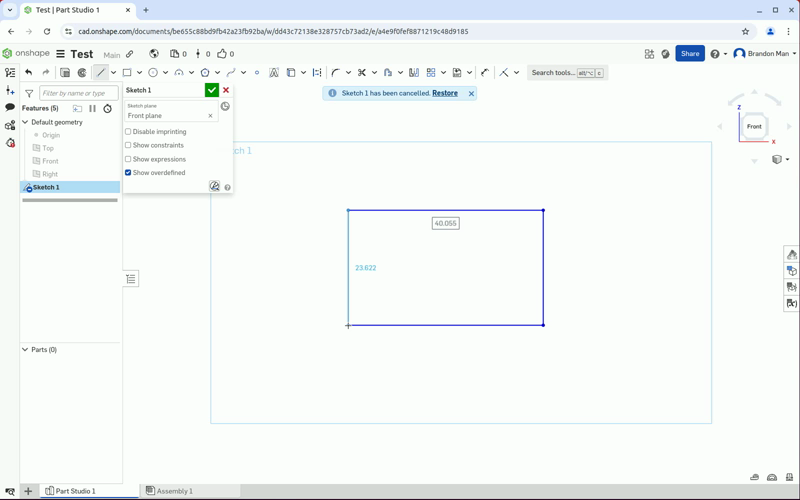
click(348, 325)
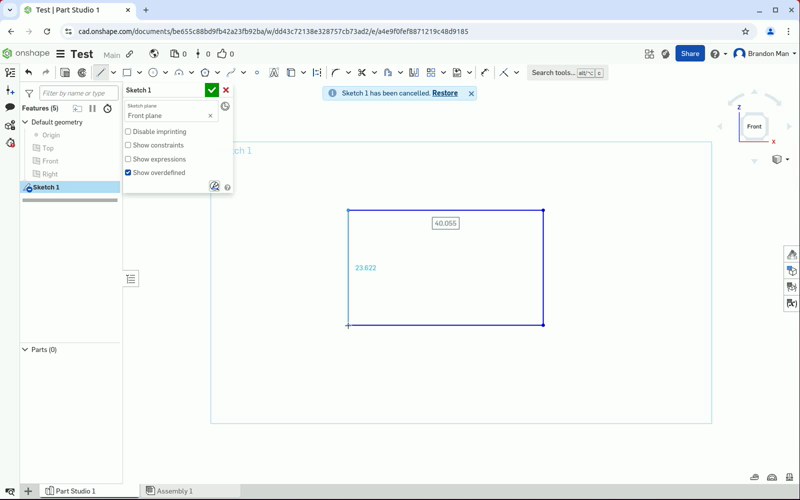
key(esc)
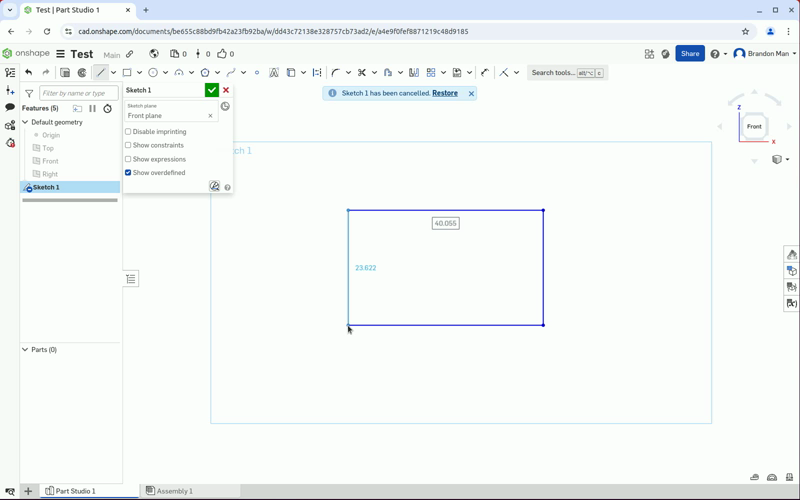
mouse_move(521, 257)
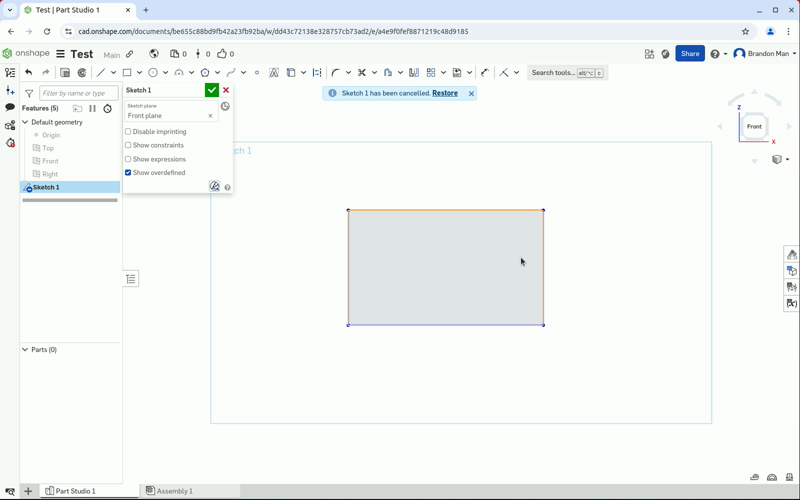
click(521, 257)
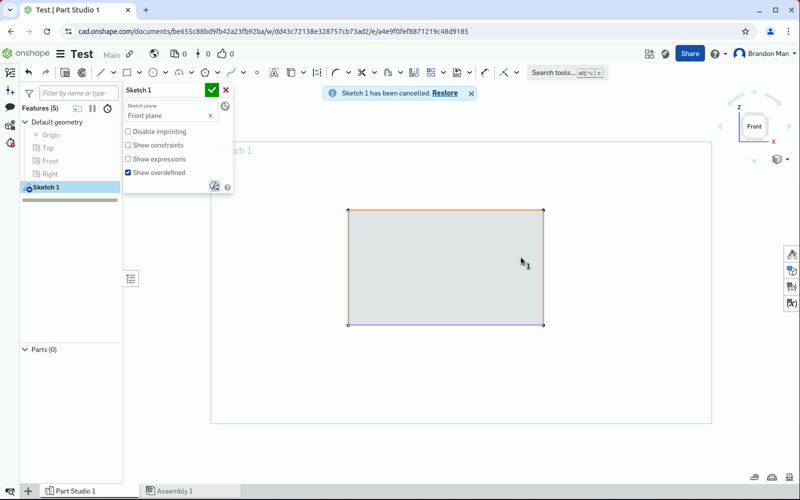
mouse_move(73, 352)
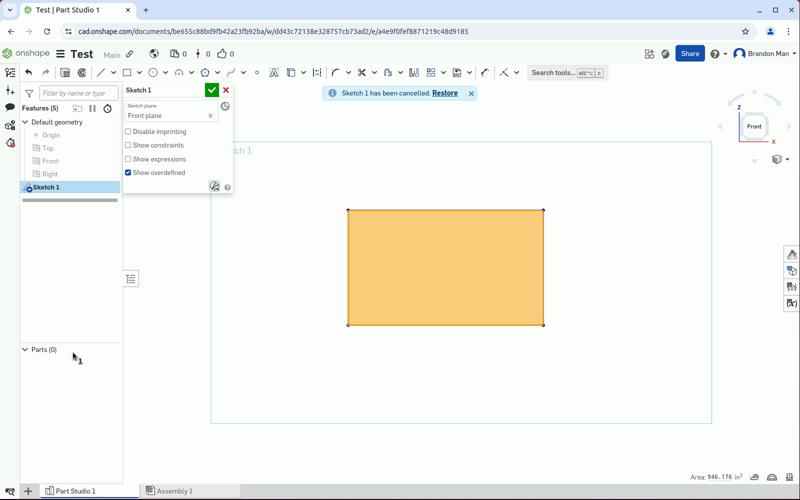
key(shift+y)
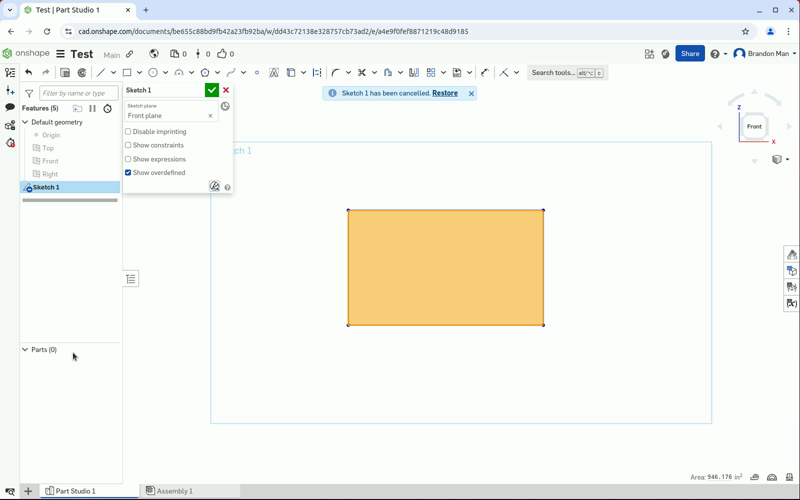
key(shift+e)
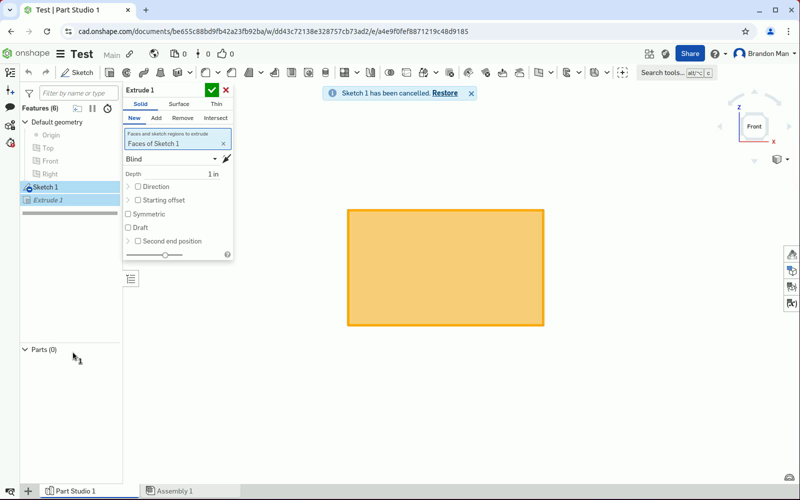
mouse_move(143, 106)
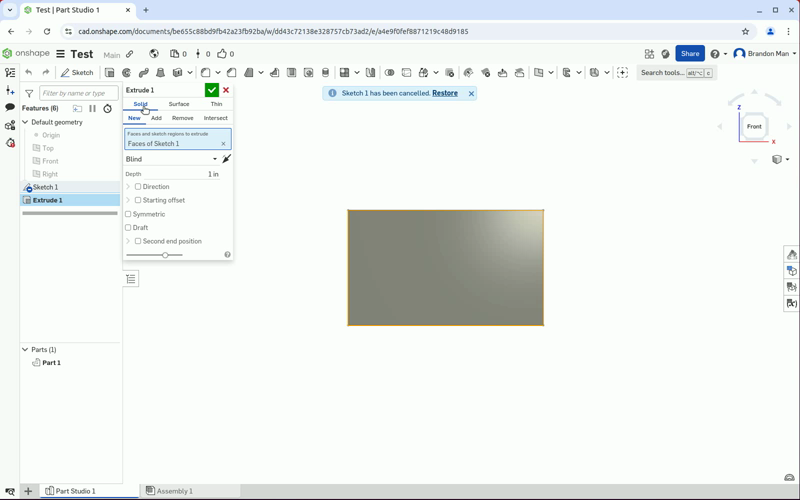
click(143, 106)
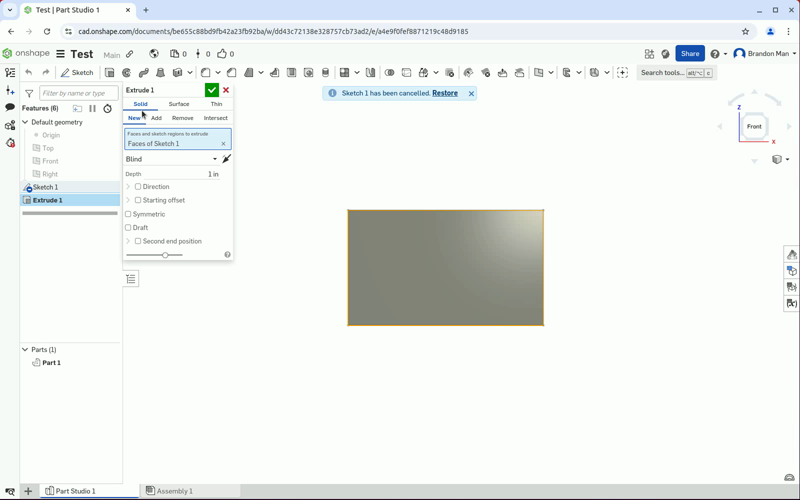
mouse_move(137, 120)
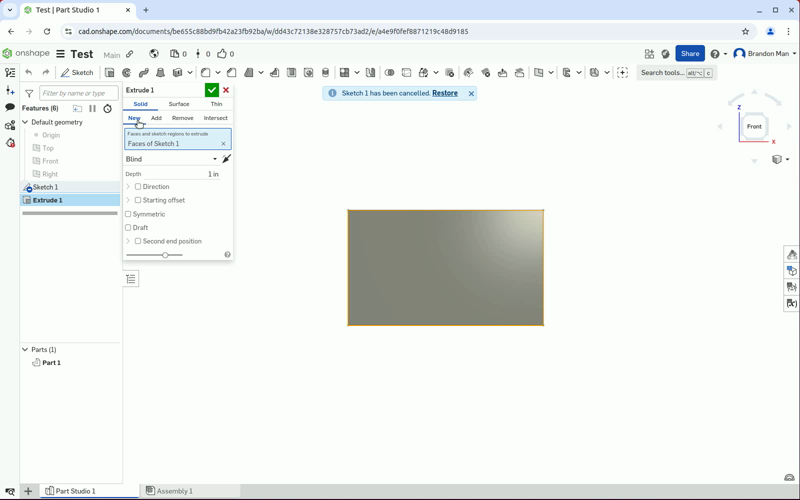
click(137, 120)
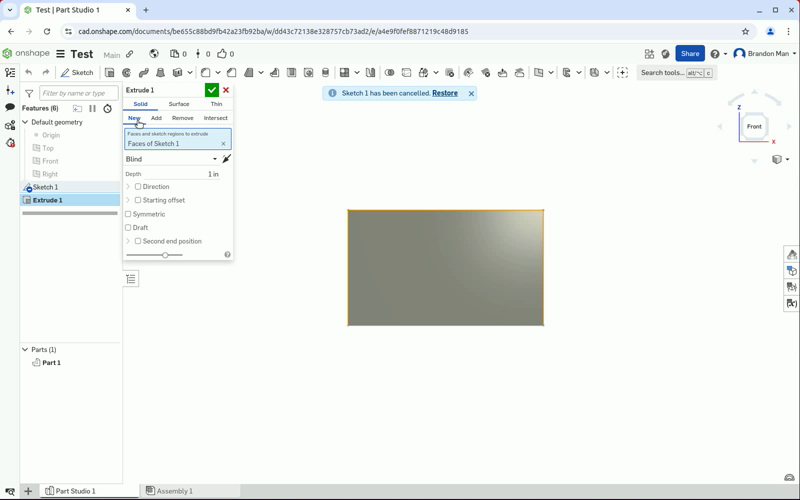
key(tab, 4)
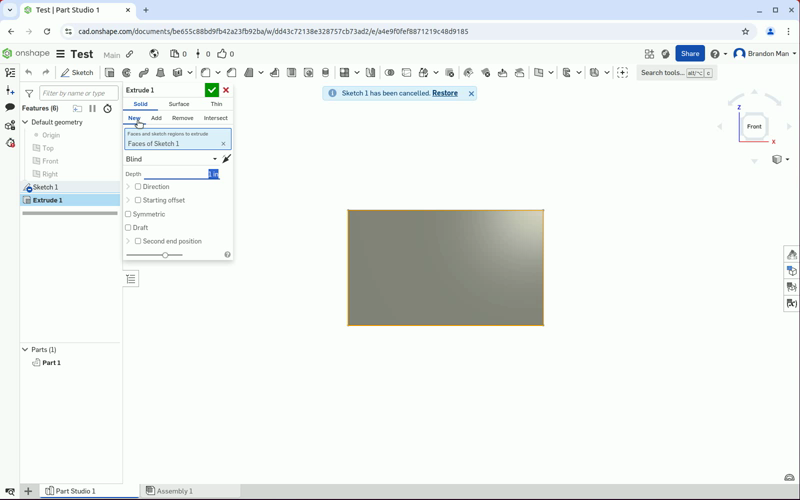
text(8.184)
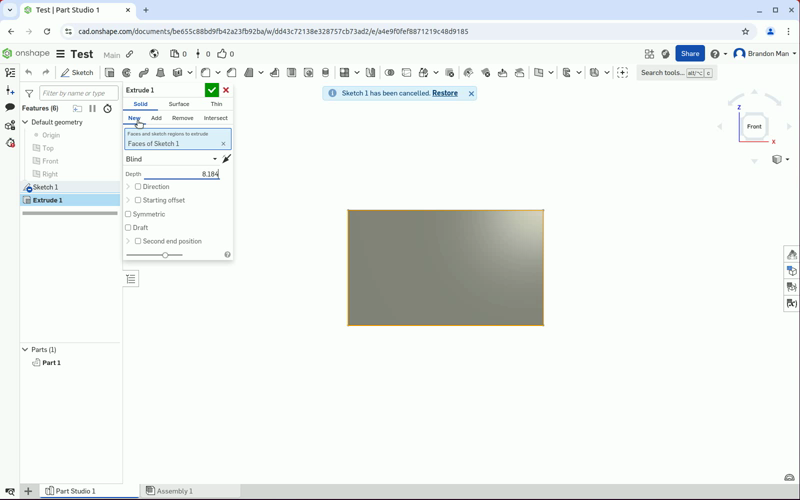
key(enter)
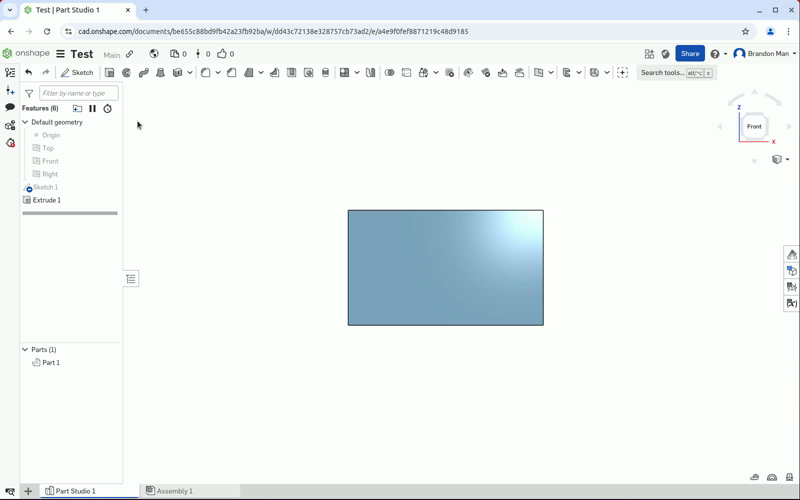
key(shift+h)
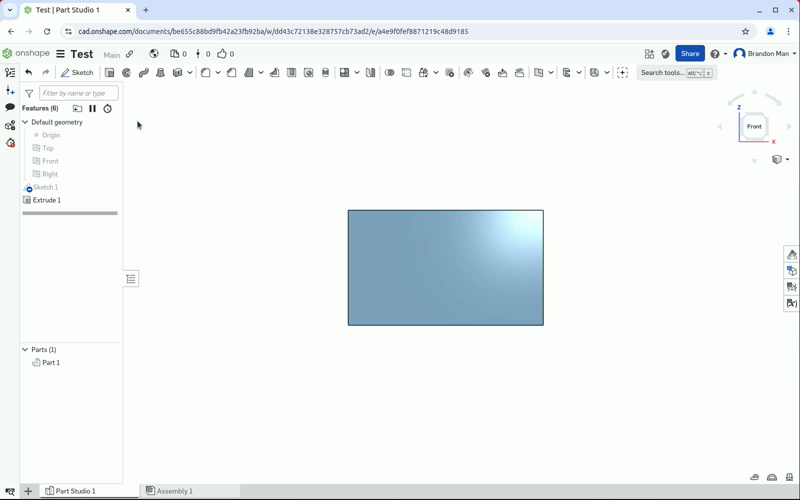
key(shift+h)
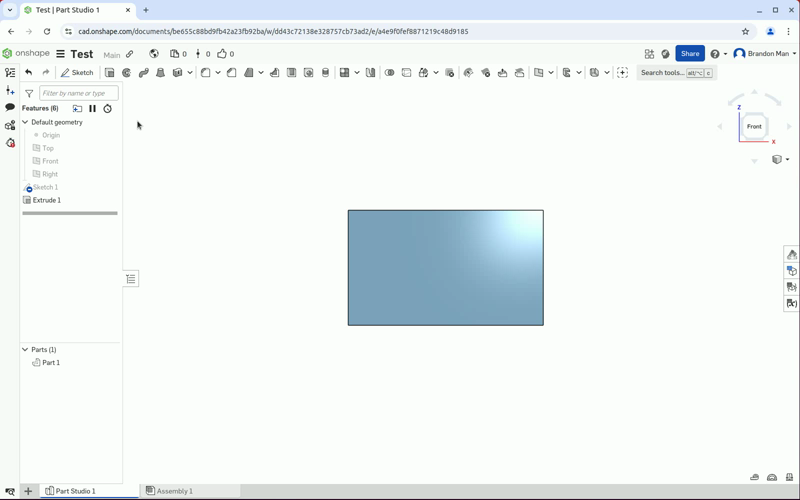
mouse_move(73, 189)
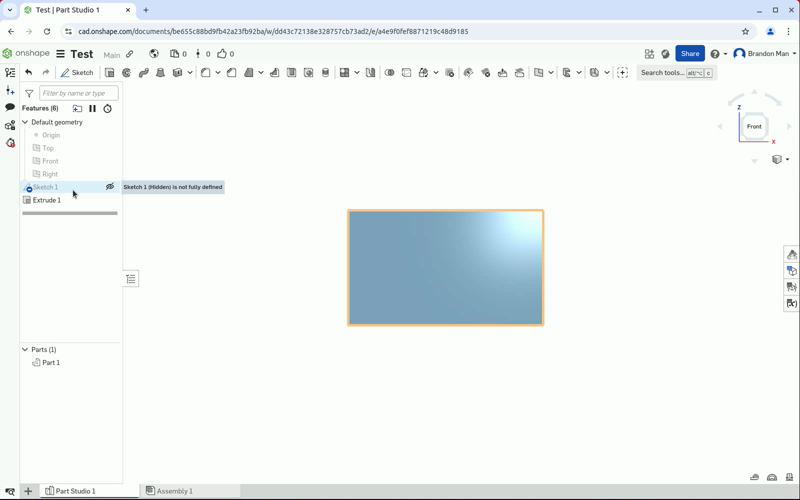
click(73, 189)
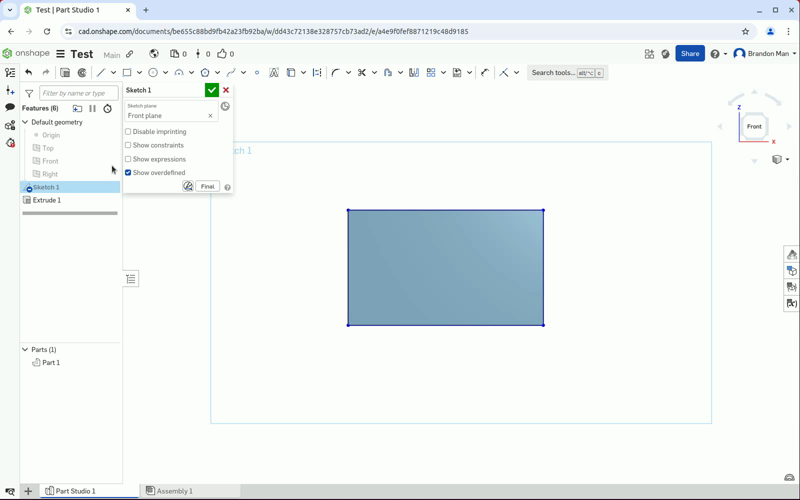
mouse_move(229, 92)
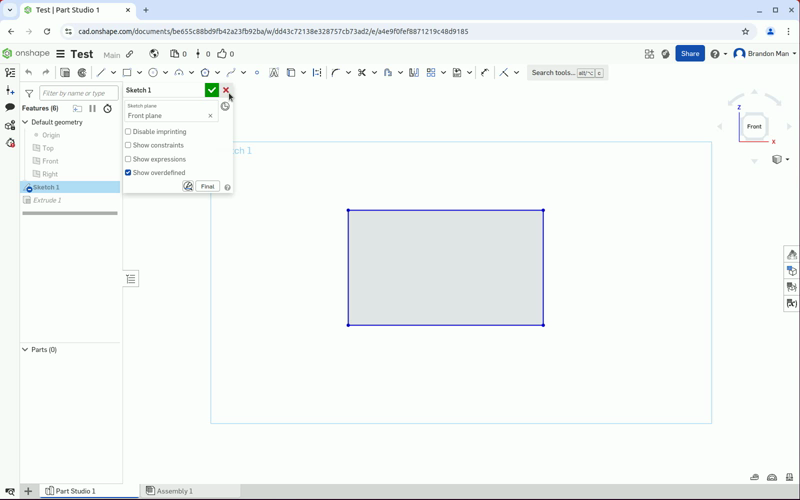
click(229, 92)
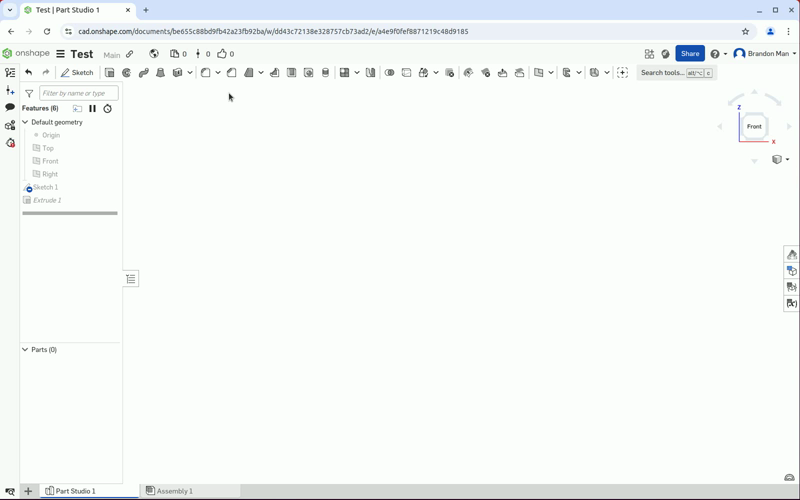
mouse_move(541, 75)
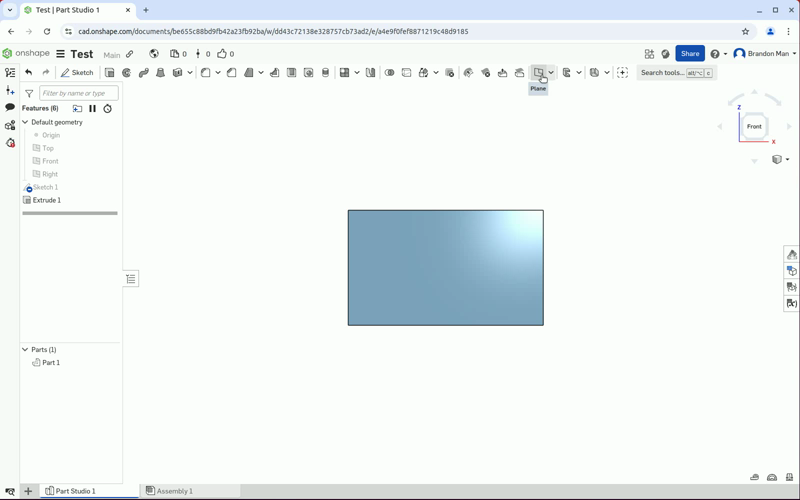
click(541, 75)
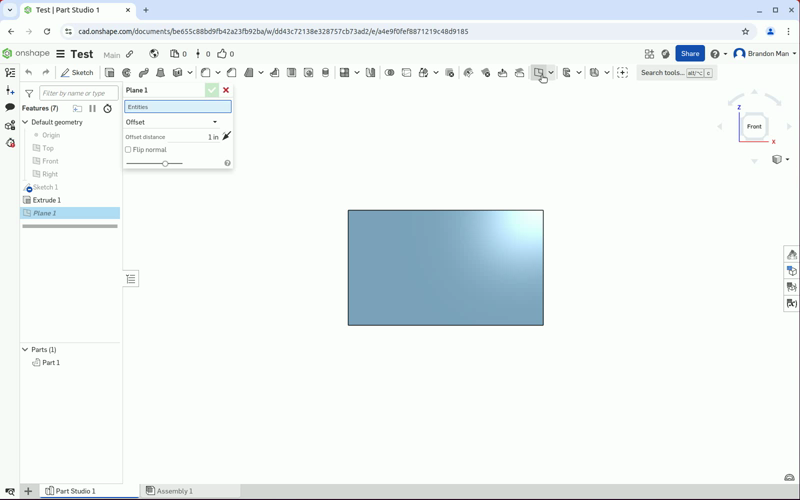
mouse_move(73, 163)
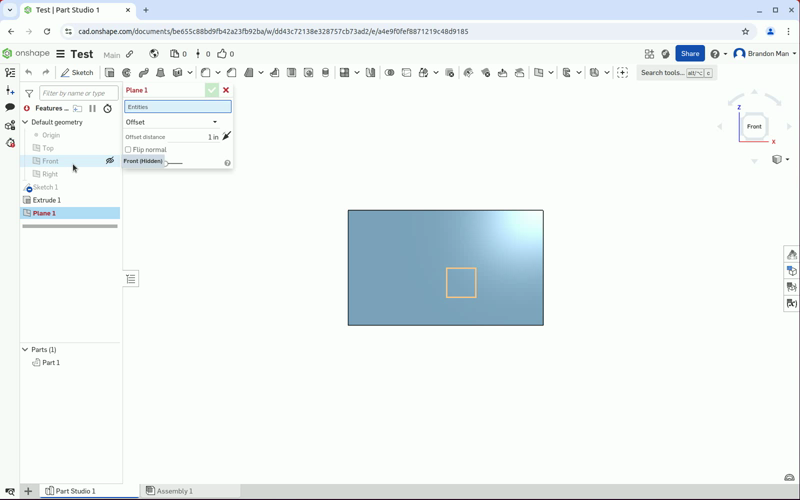
click(73, 163)
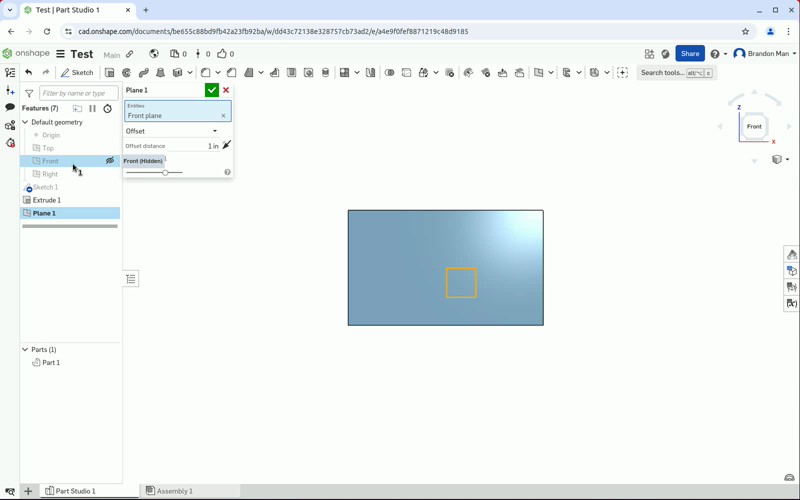
key(tab, 2)
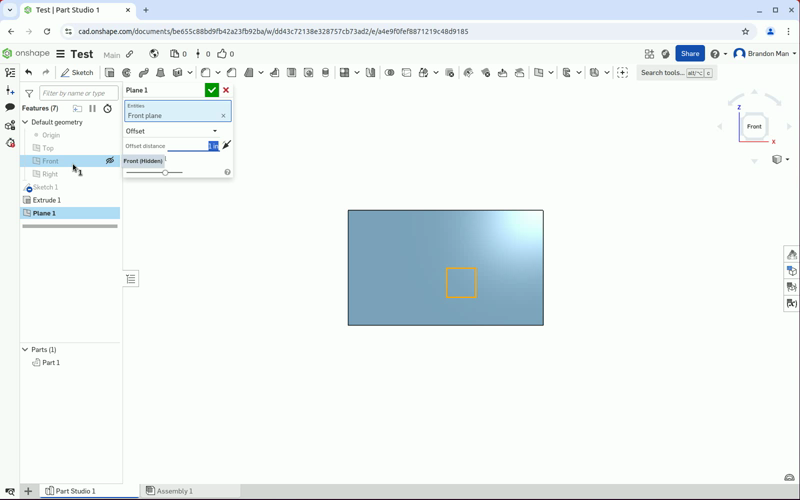
text(8.196)
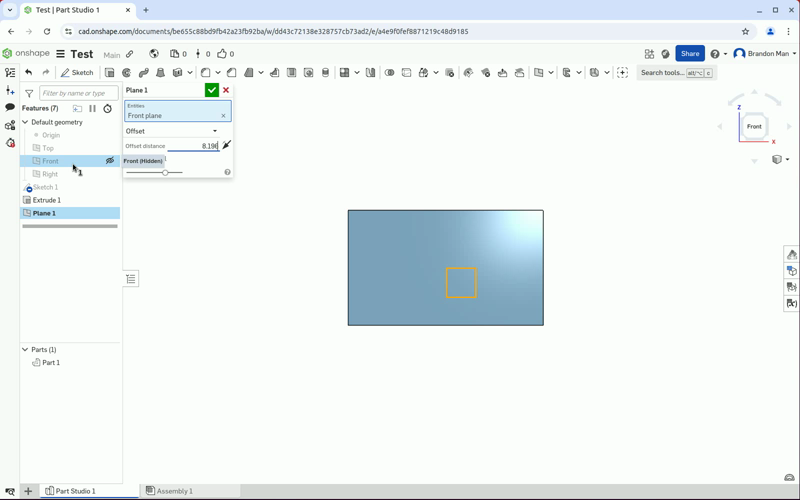
key(enter, 2)
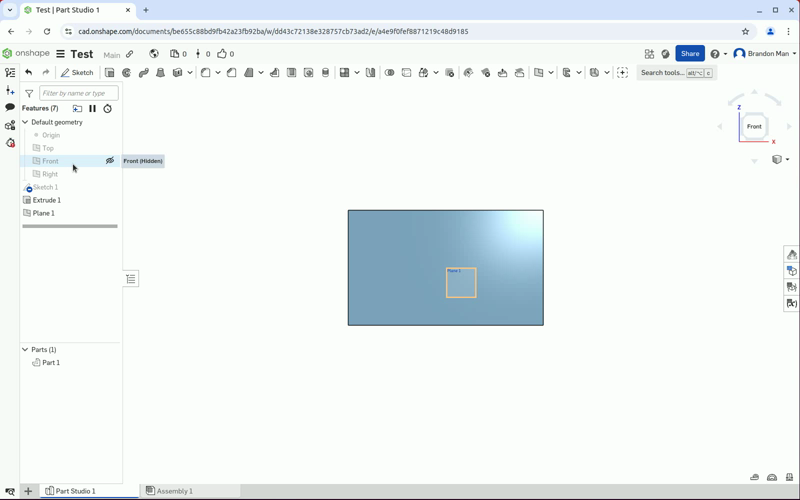
key(shift+s)
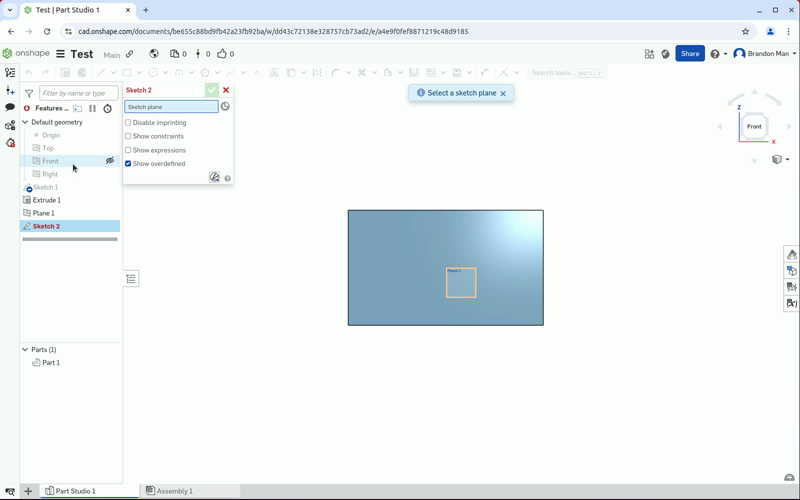
mouse_move(73, 215)
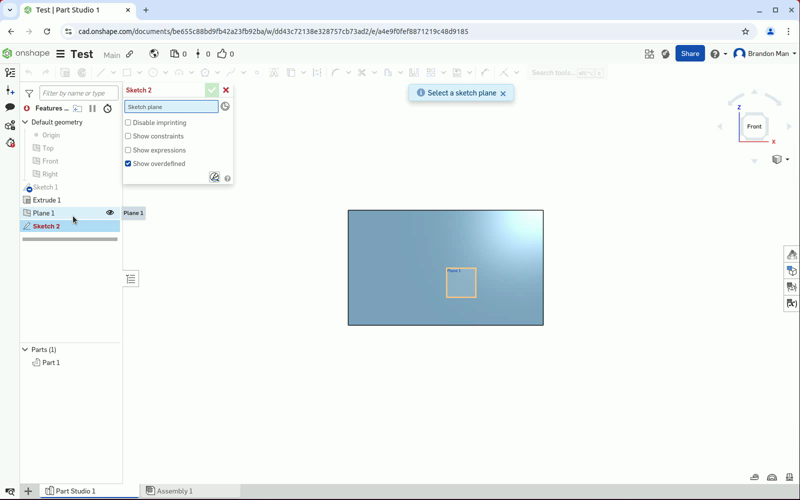
click(73, 215)
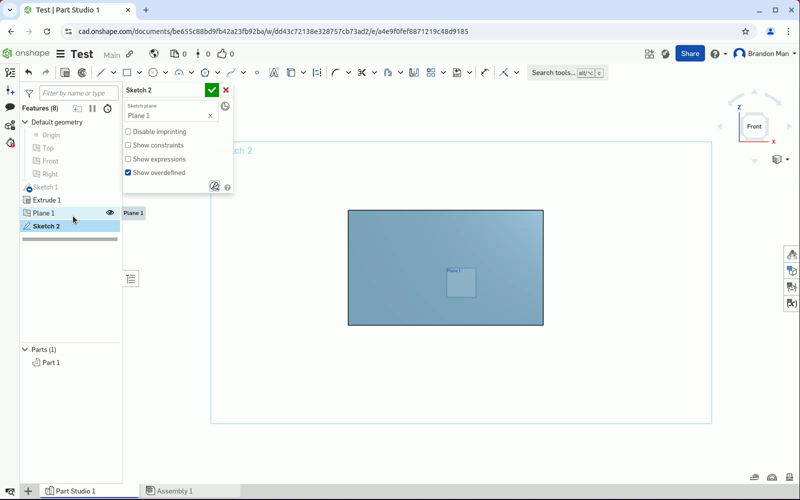
mouse_move(73, 352)
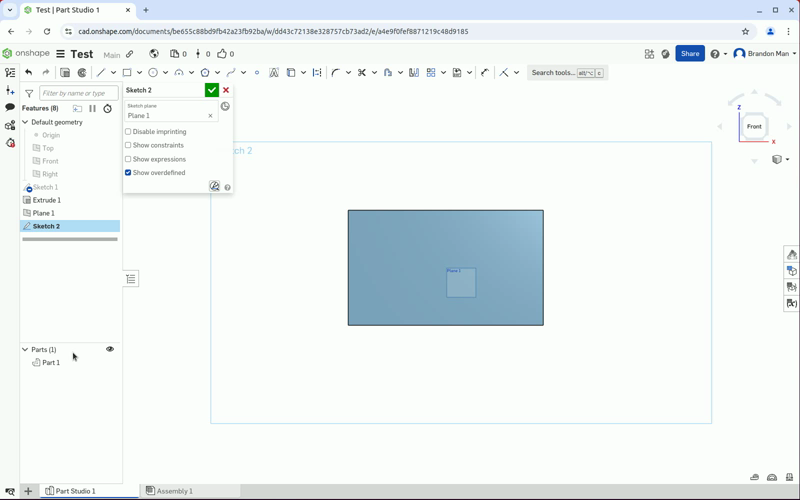
key(y)
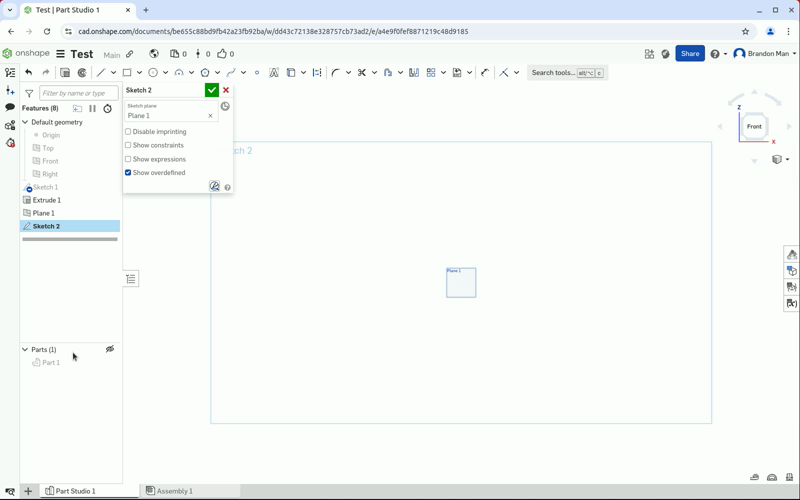
key(c)
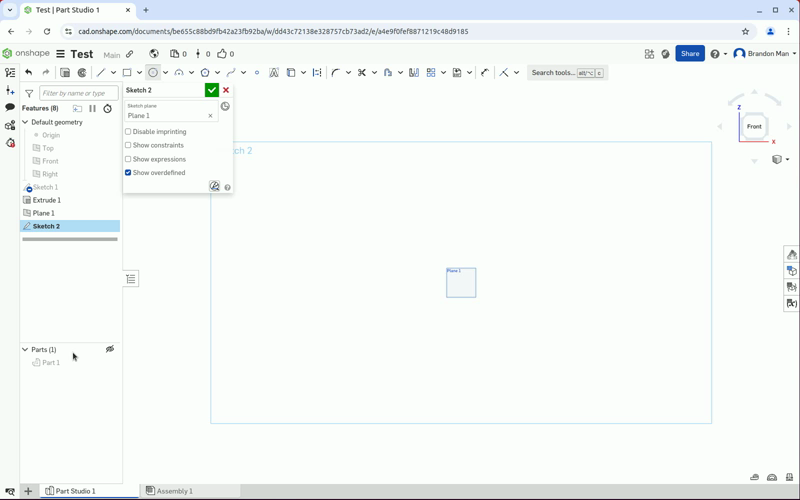
key_down(shift)
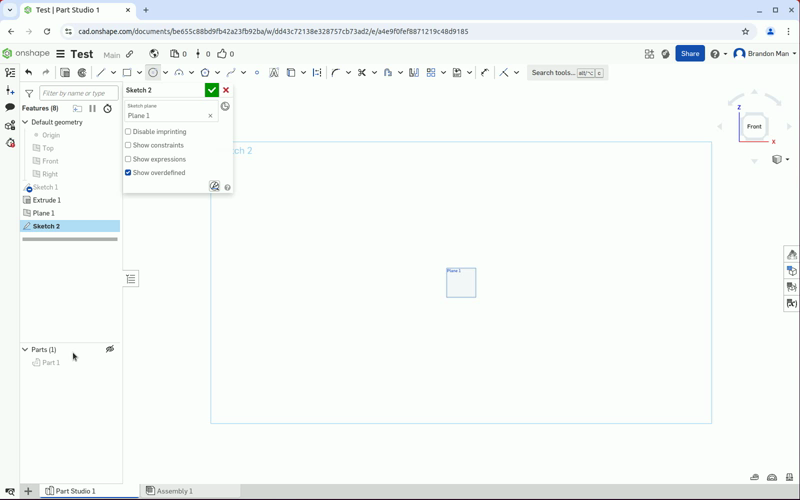
mouse_move(394, 254)
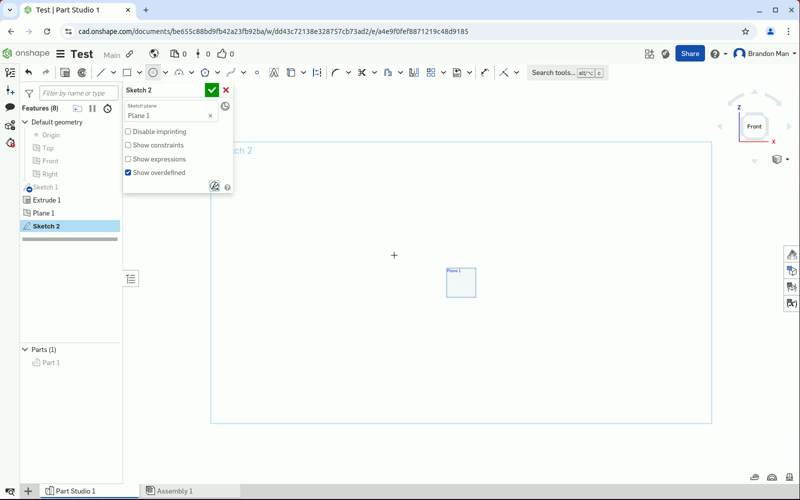
click(394, 254)
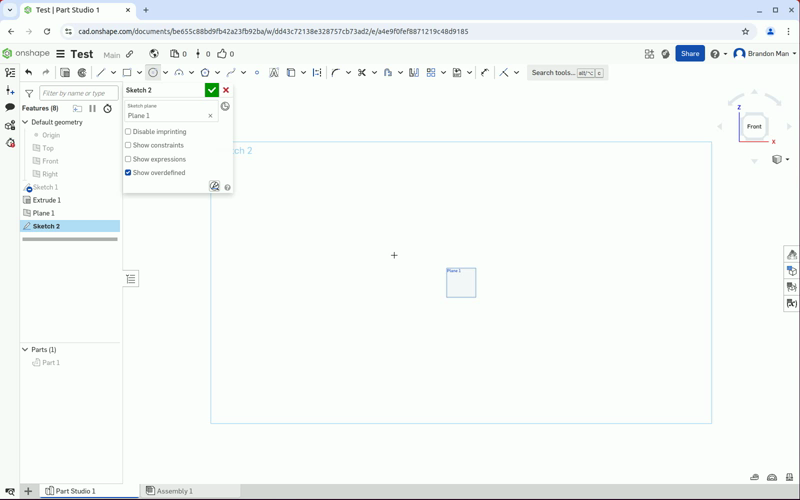
key_up(shift)
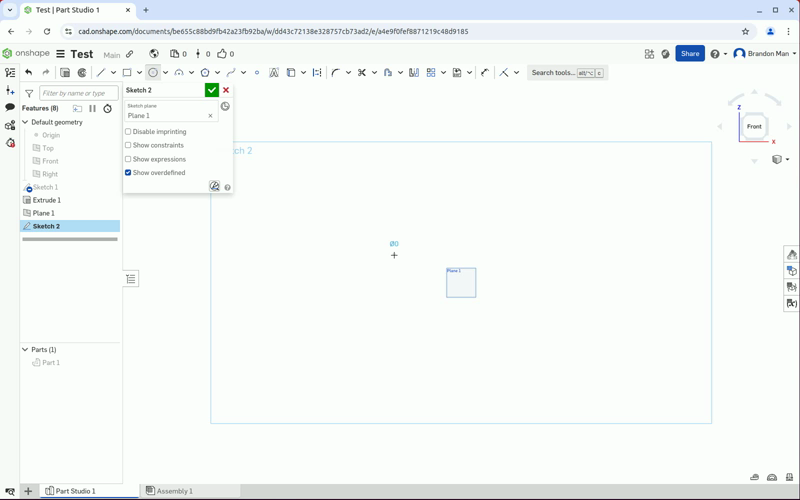
mouse_move(410, 254)
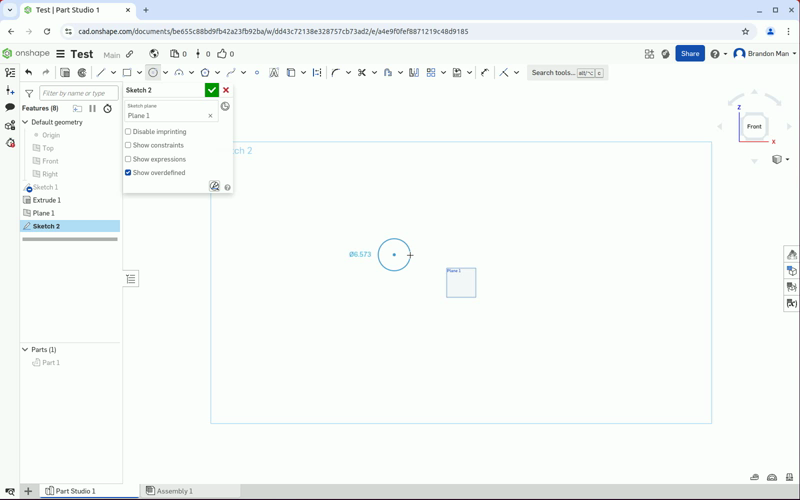
click(410, 254)
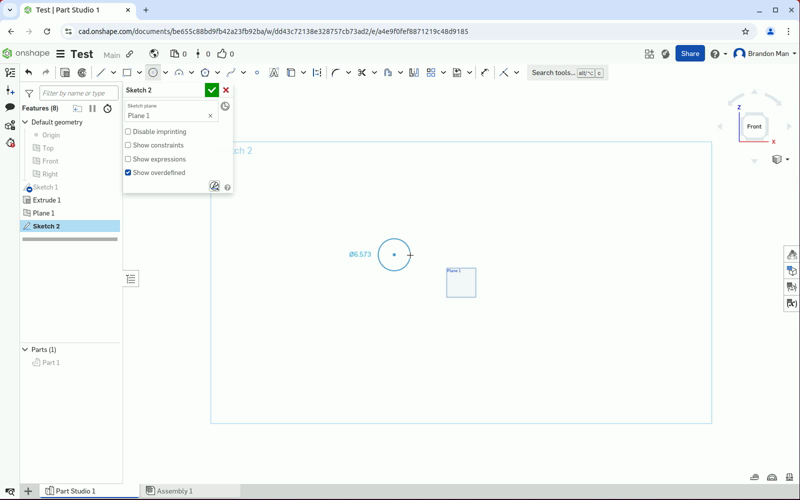
key(esc)
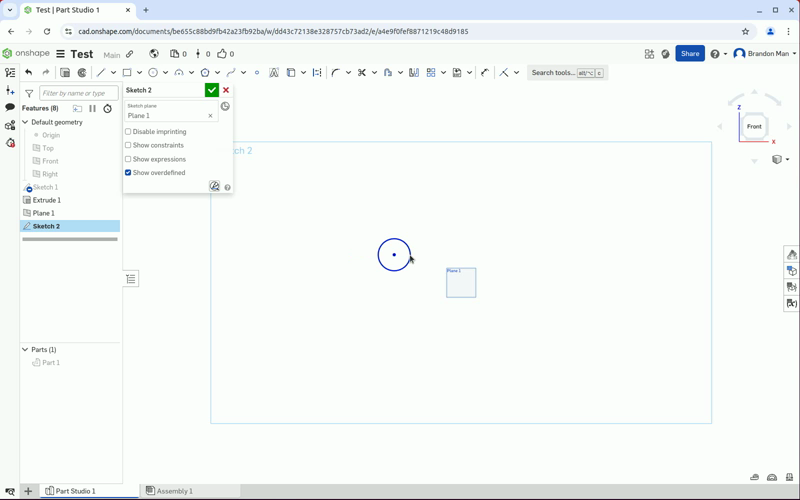
mouse_move(406, 253)
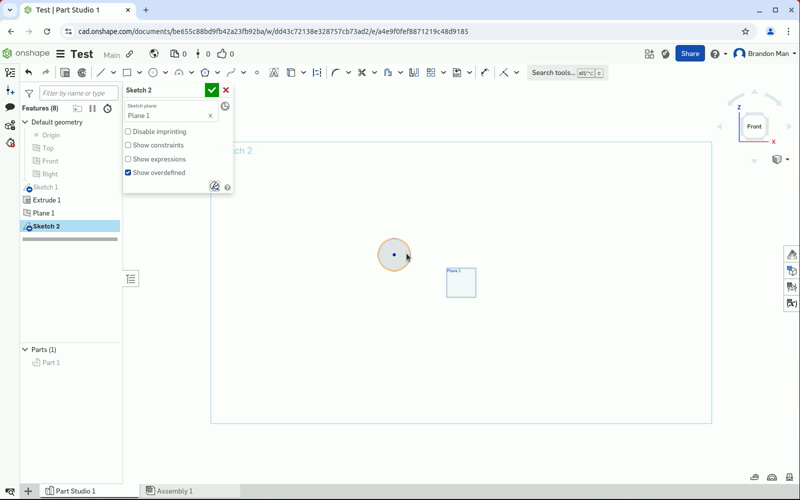
scroll(6)
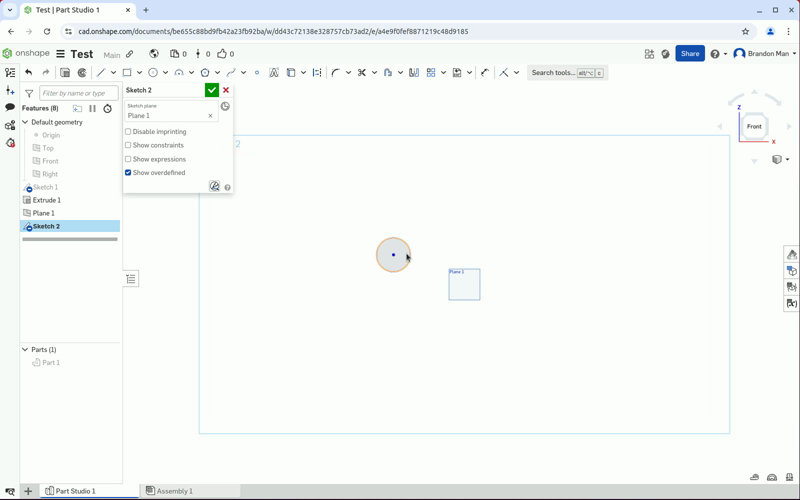
scroll(6)
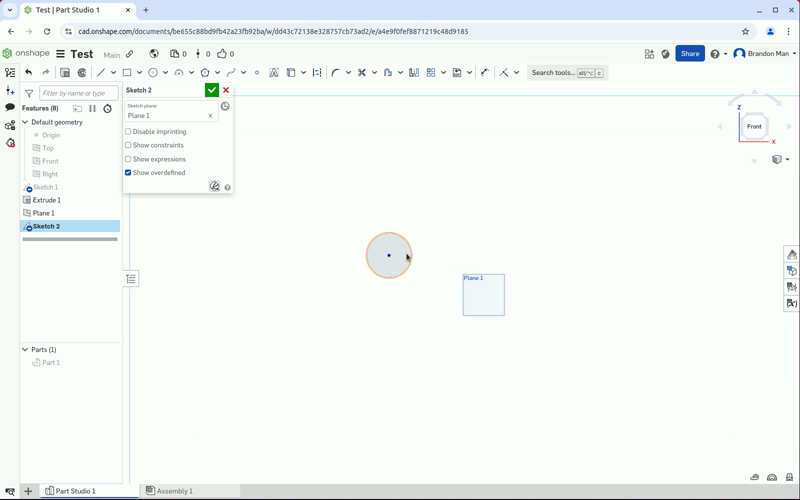
scroll(6)
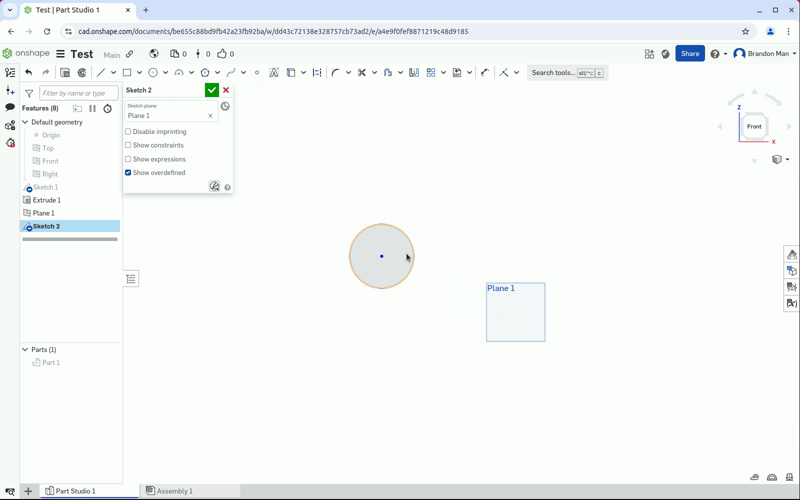
scroll(6)
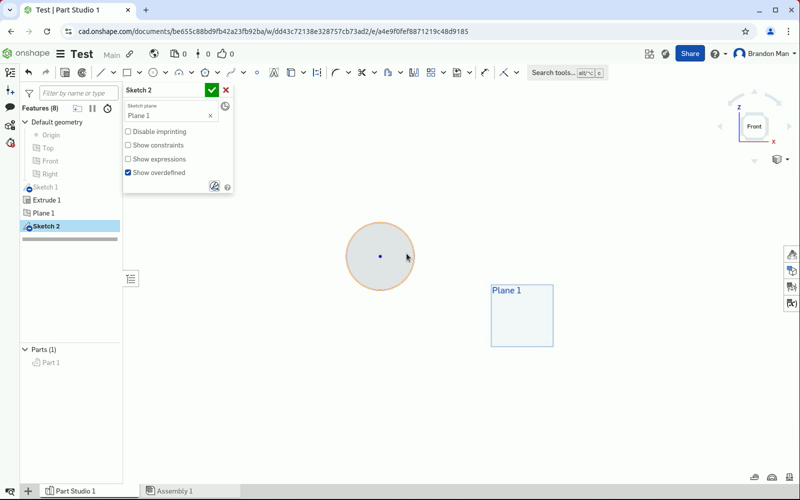
scroll(6)
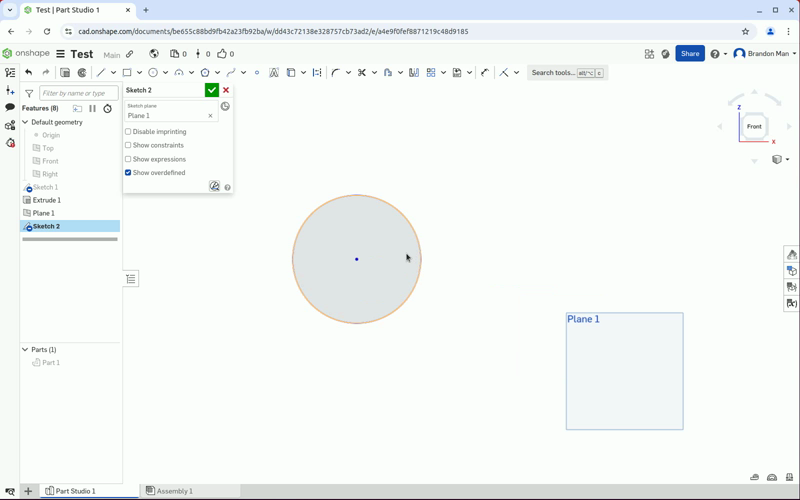
scroll(6)
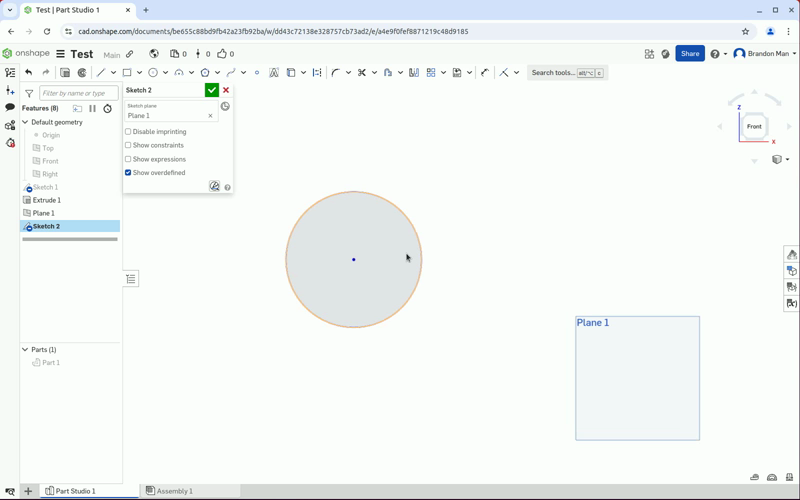
scroll(6)
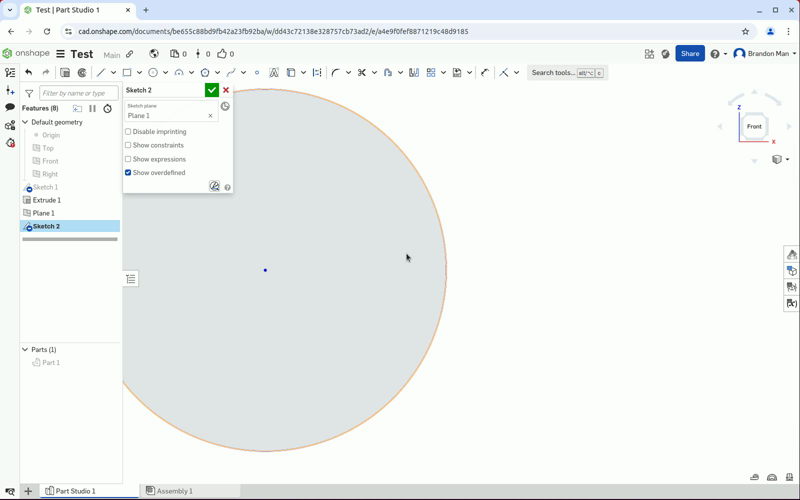
click(406, 253)
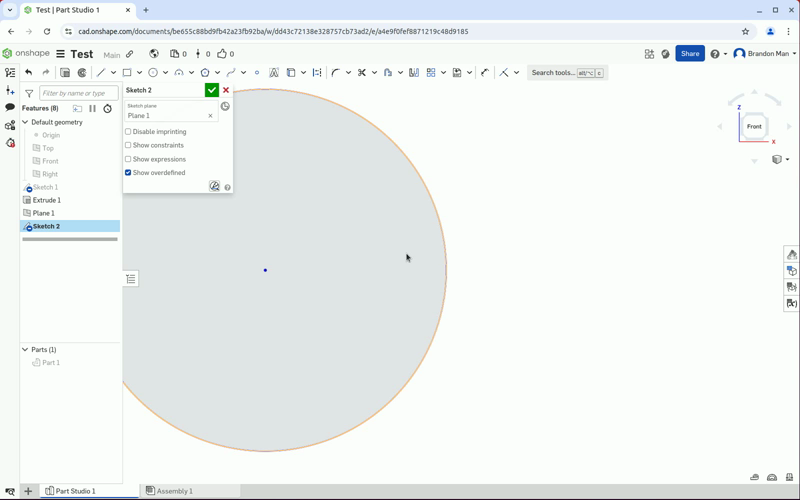
scroll(-6)
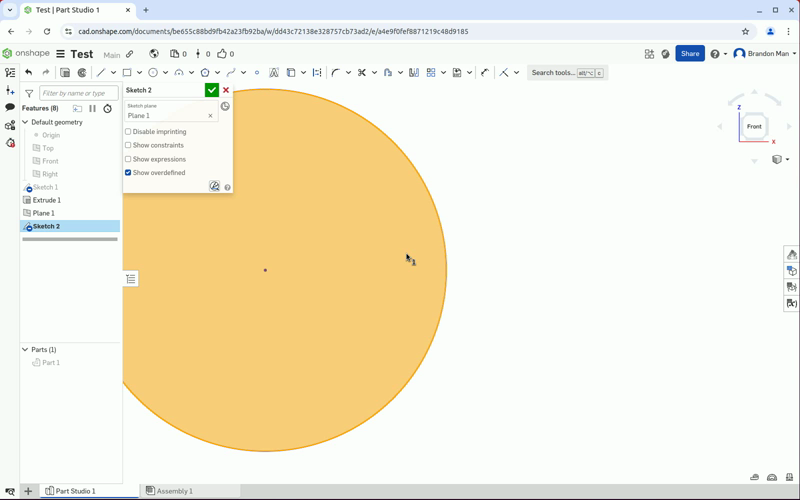
scroll(-6)
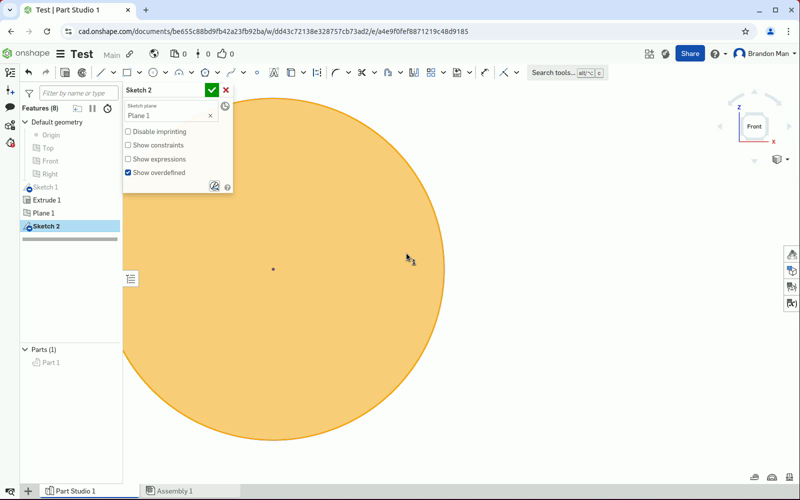
scroll(-6)
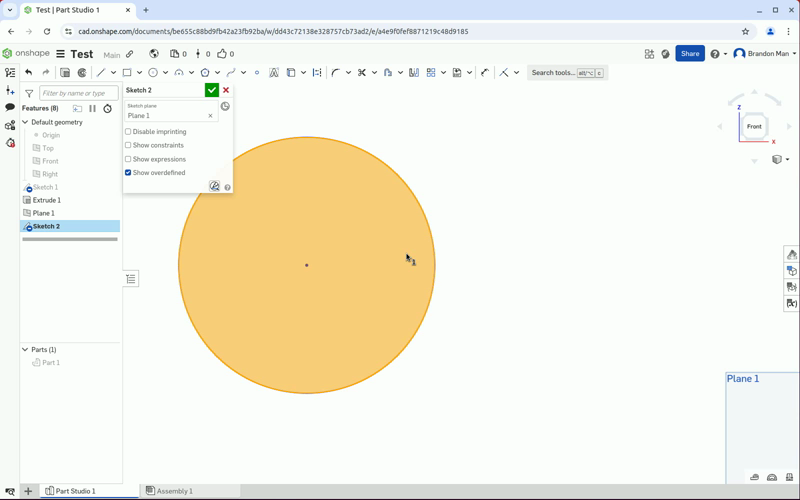
scroll(-6)
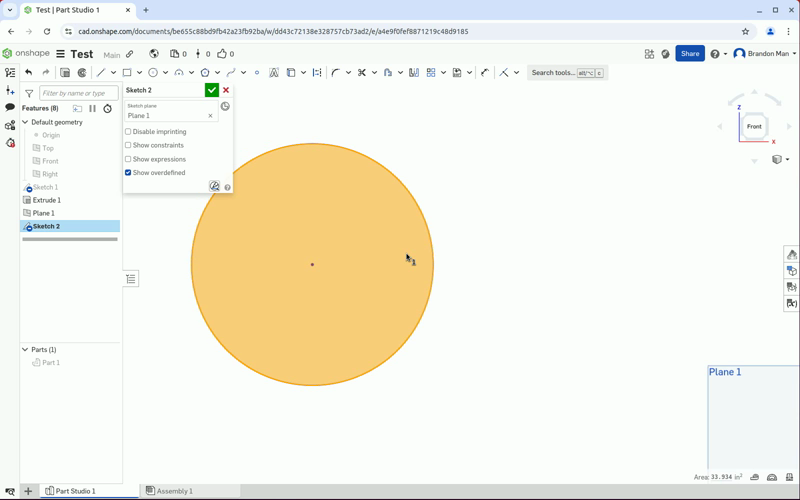
scroll(-6)
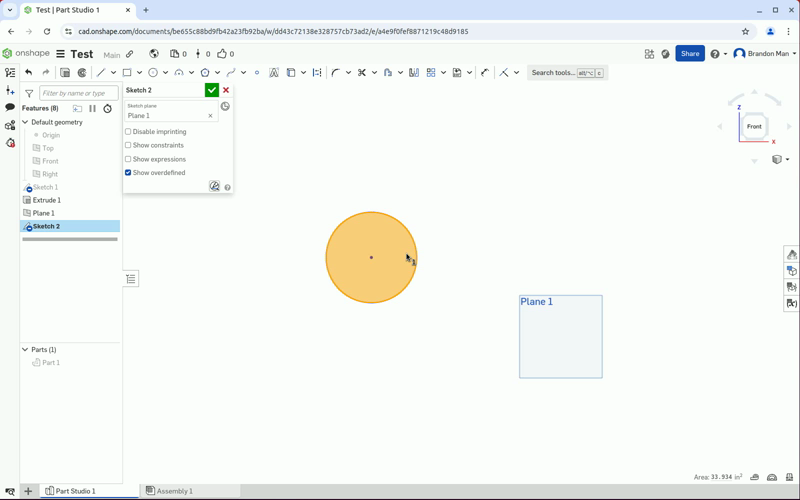
scroll(-6)
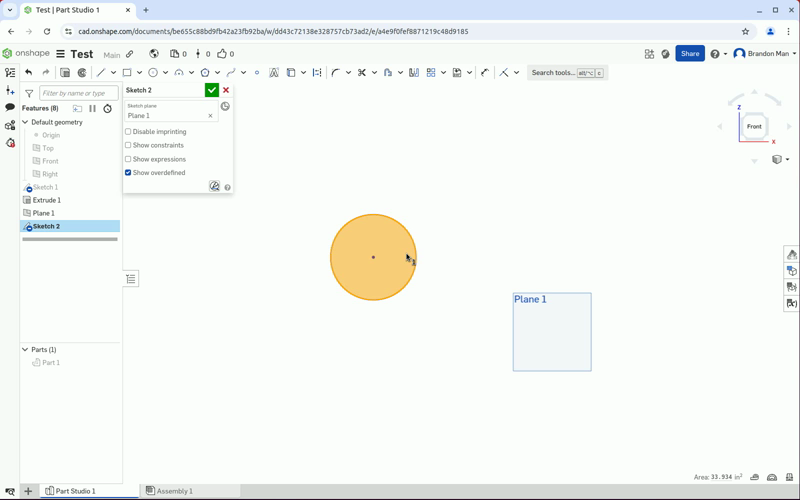
scroll(-6)
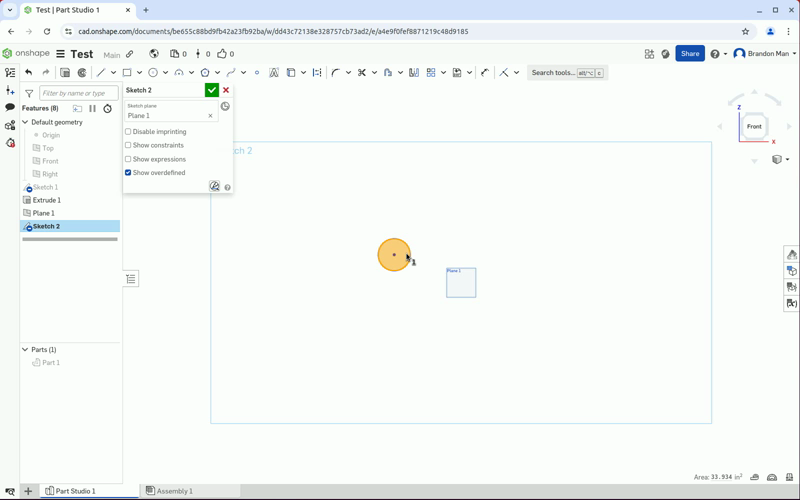
mouse_move(73, 352)
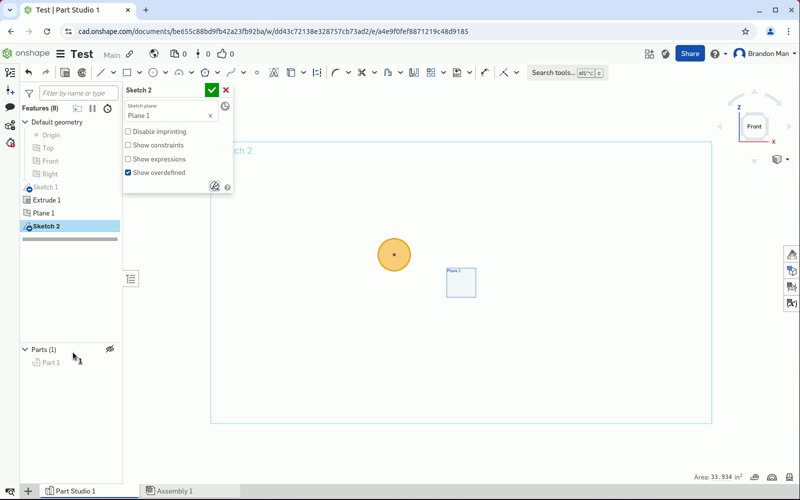
key(shift+y)
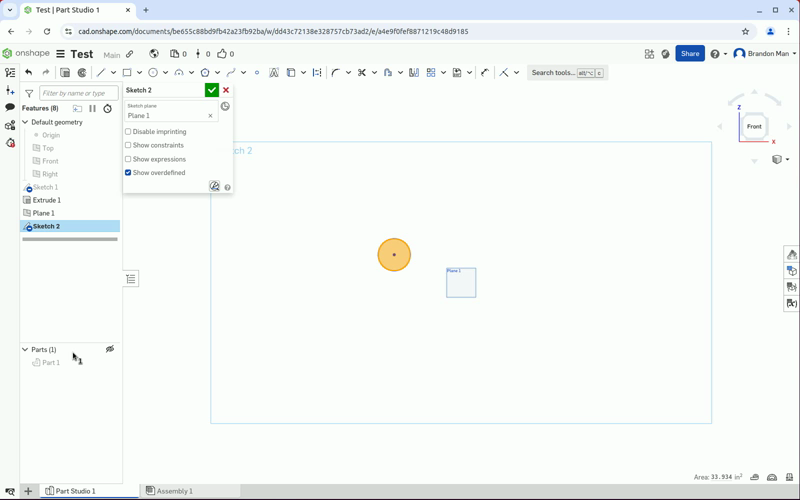
key(shift+e)
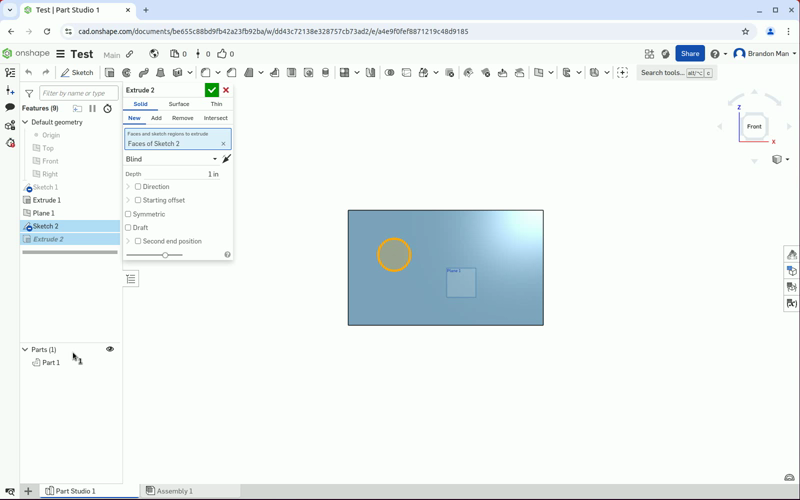
mouse_move(143, 106)
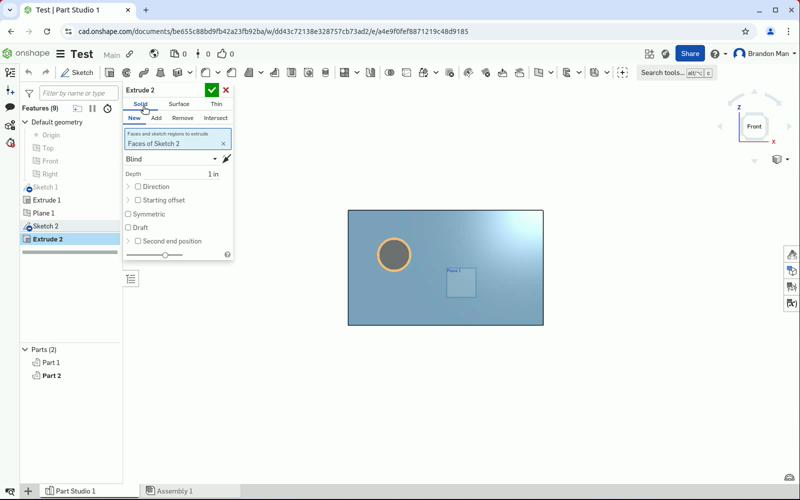
click(143, 106)
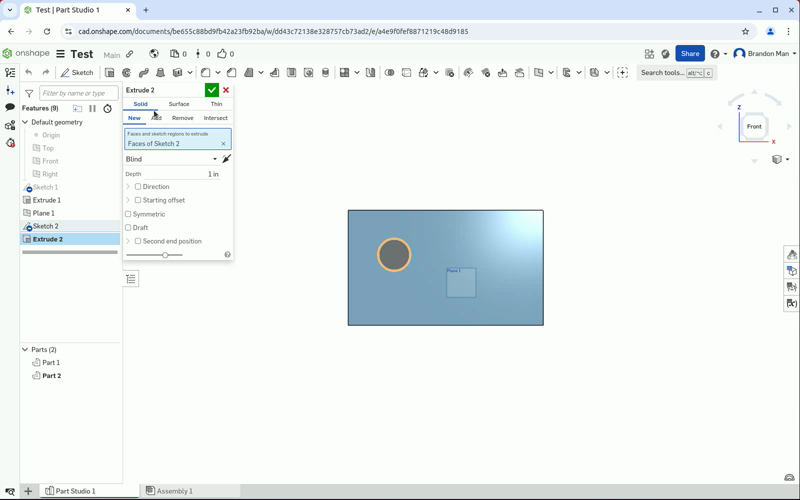
mouse_move(186, 120)
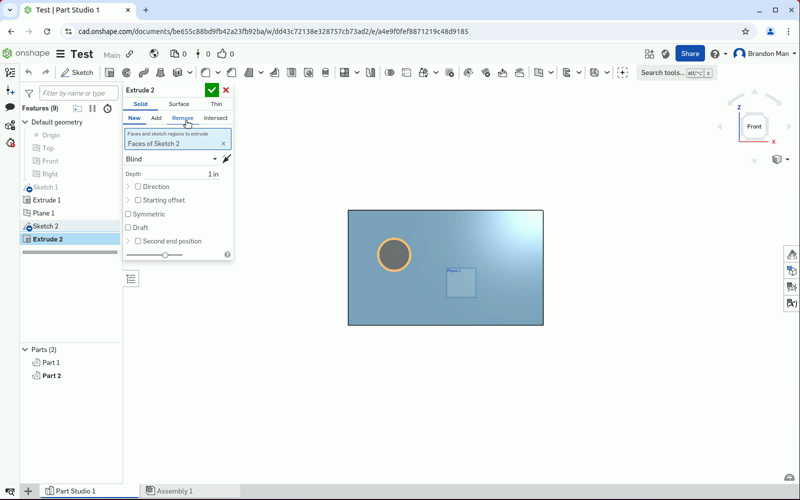
click(186, 120)
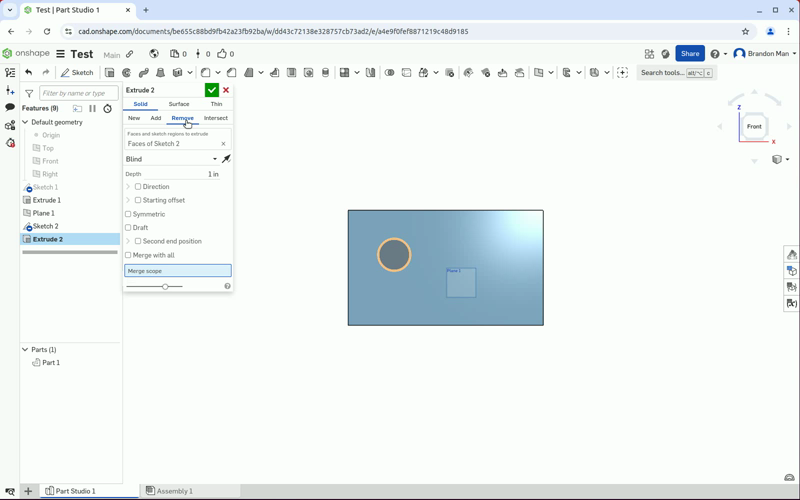
key(tab, 4)
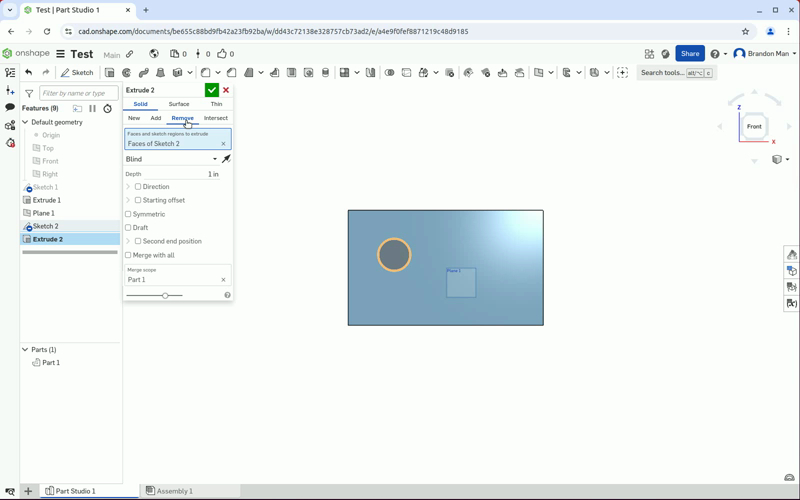
text(8.184)
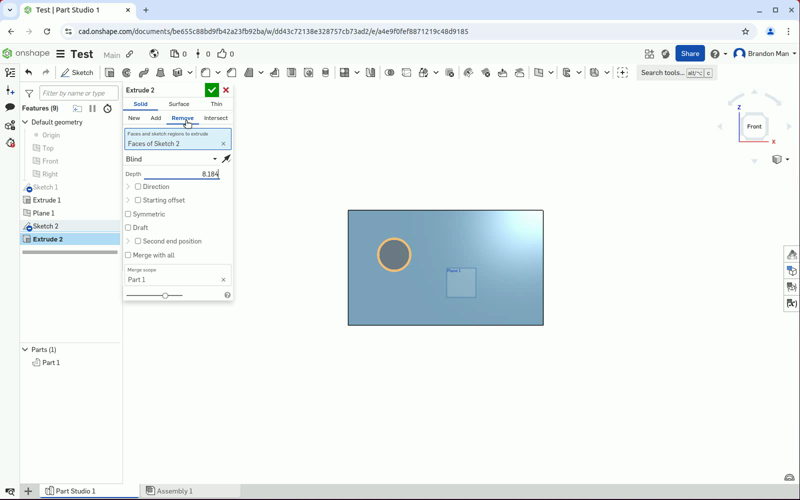
key(tab, 6)
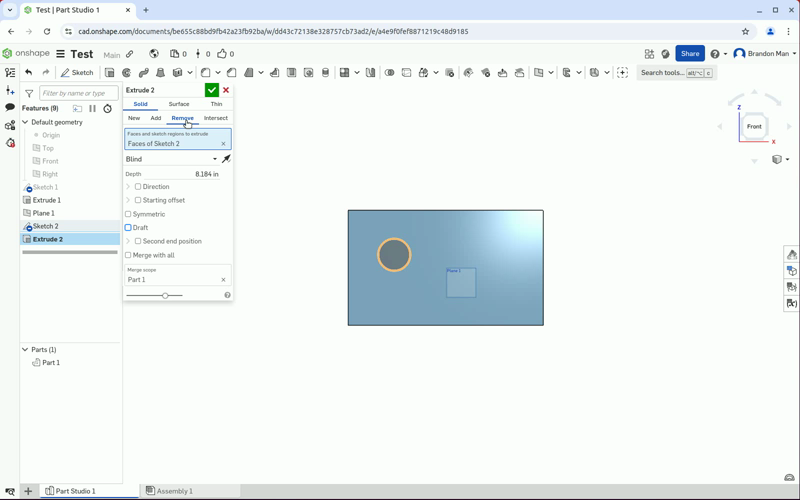
key(space)
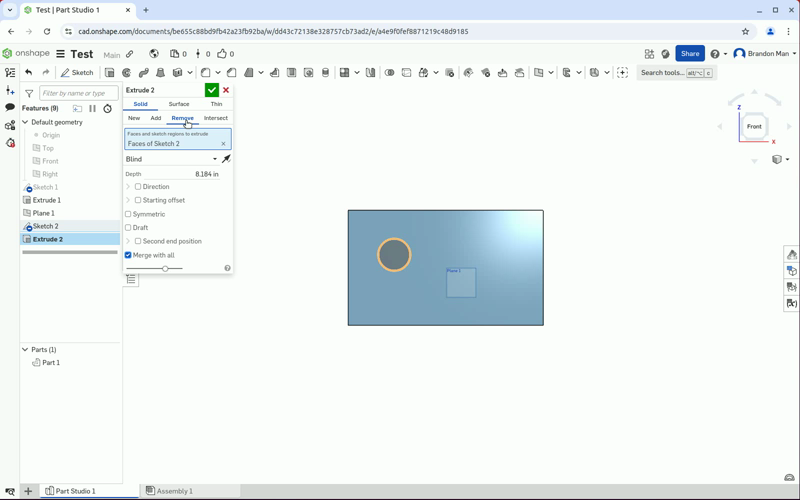
key(enter)
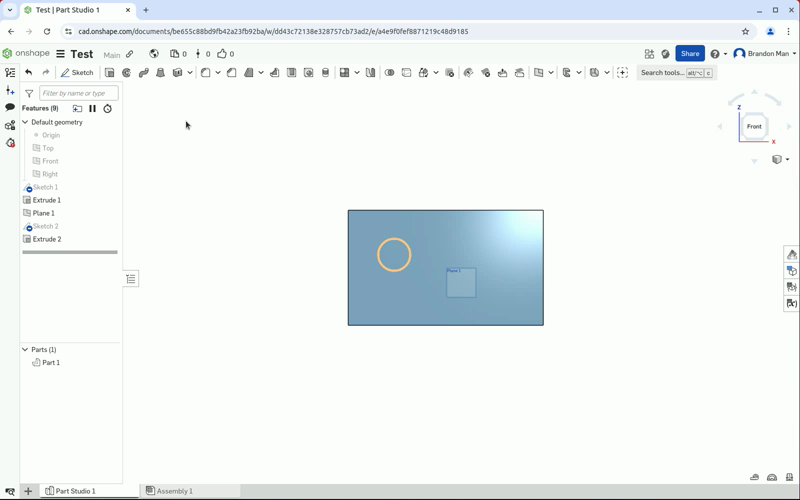
key(shift+h)
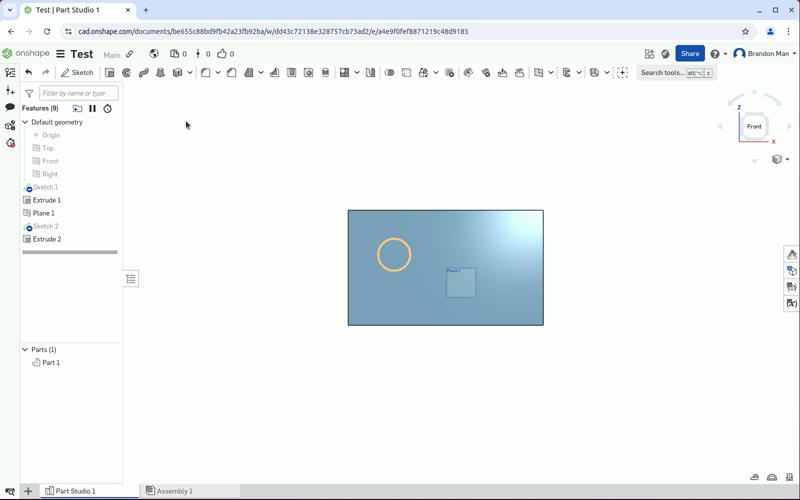
key(shift+h)
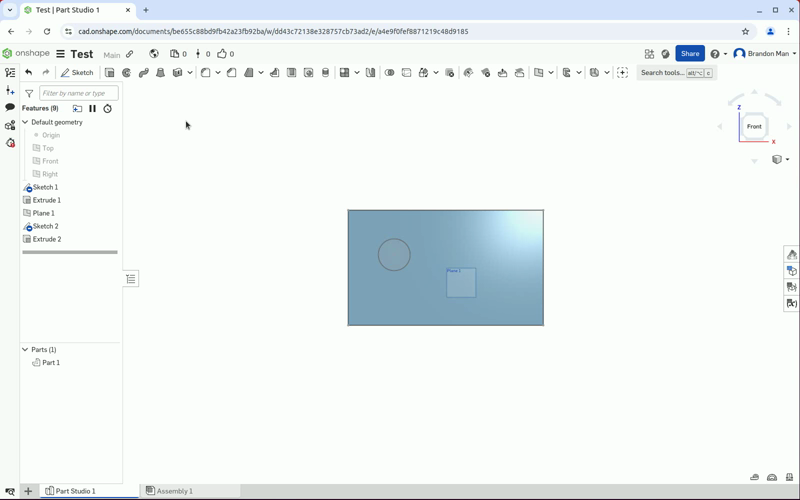
key(shift+7)
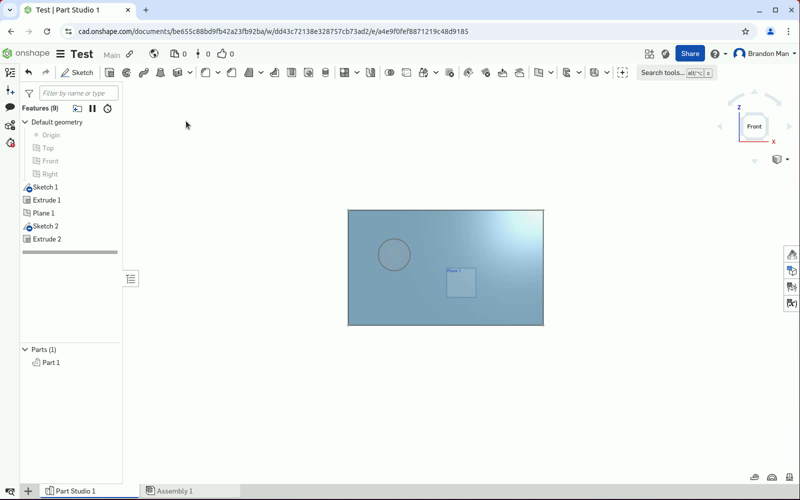
key(left, 2)
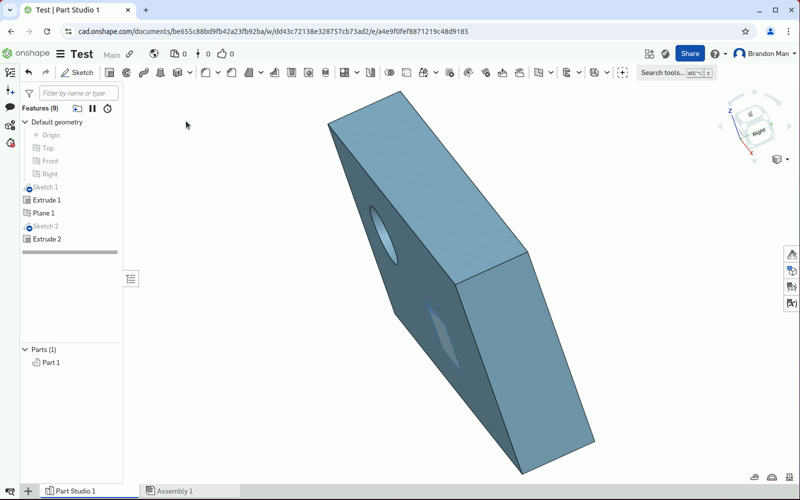
key(down, 2)
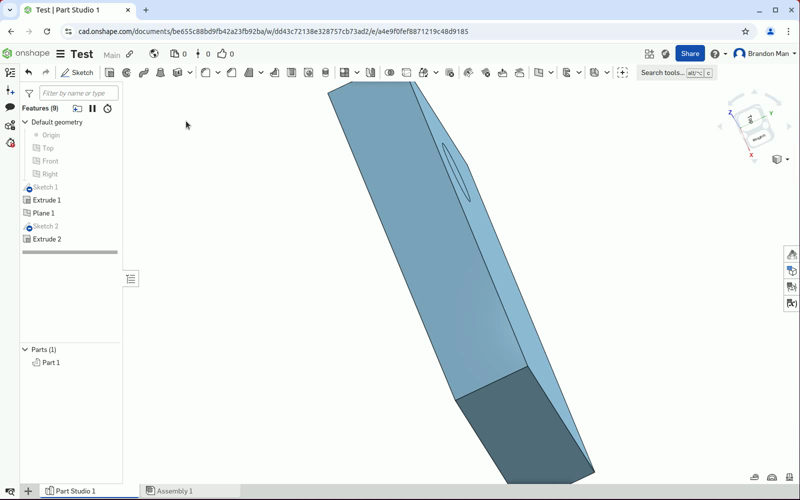
key(up, 2)
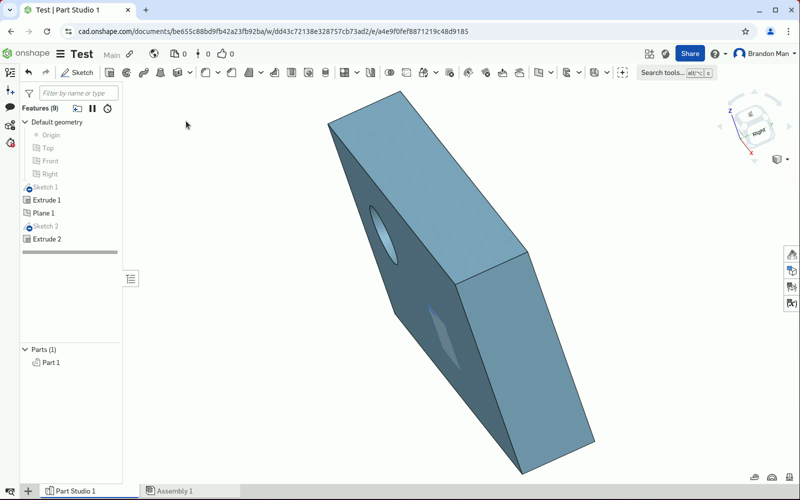
key(right, 2)
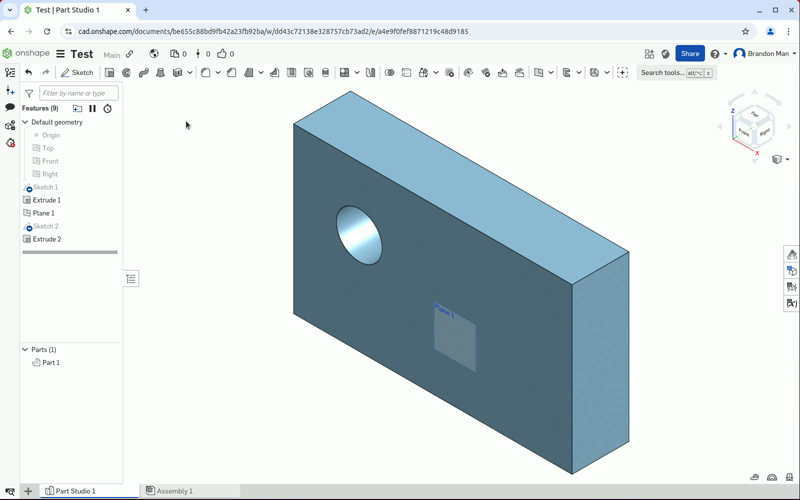
mouse_move(73, 189)
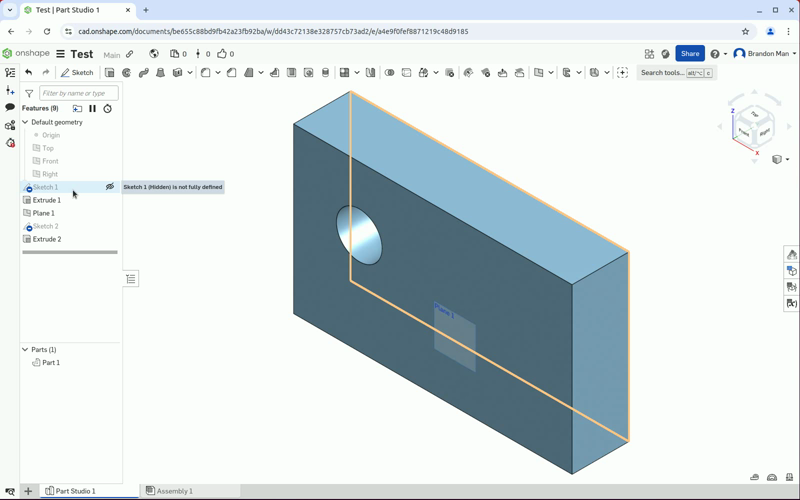
click(73, 189)